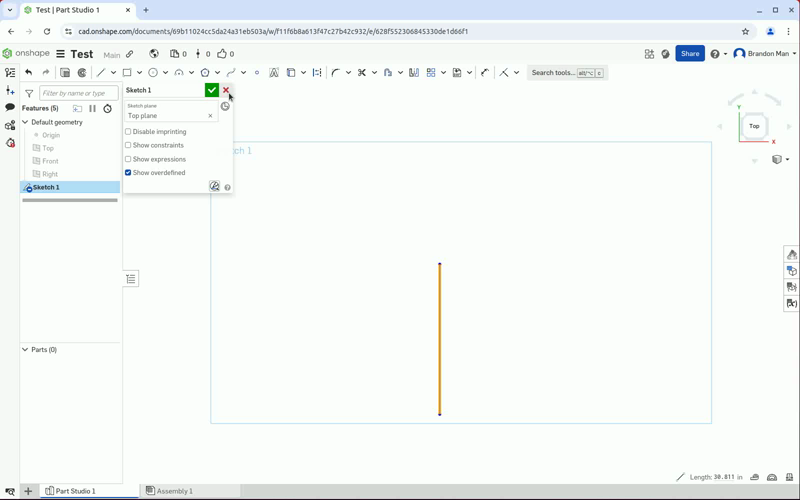
key(shift+h)
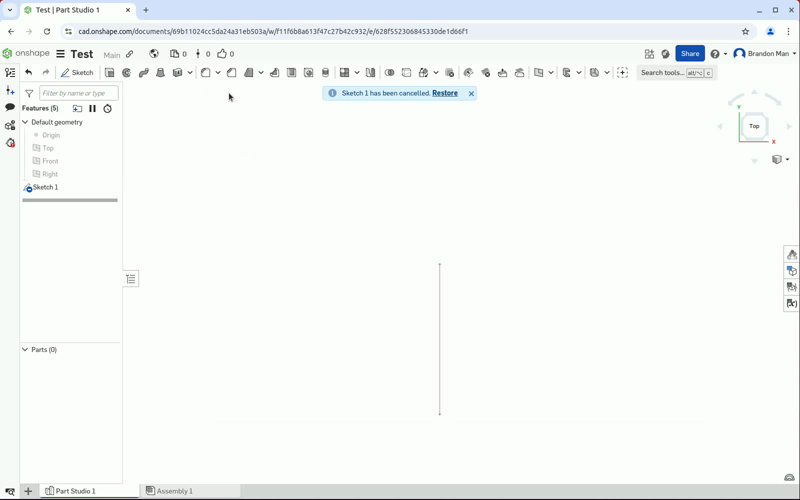
mouse_move(73, 352)
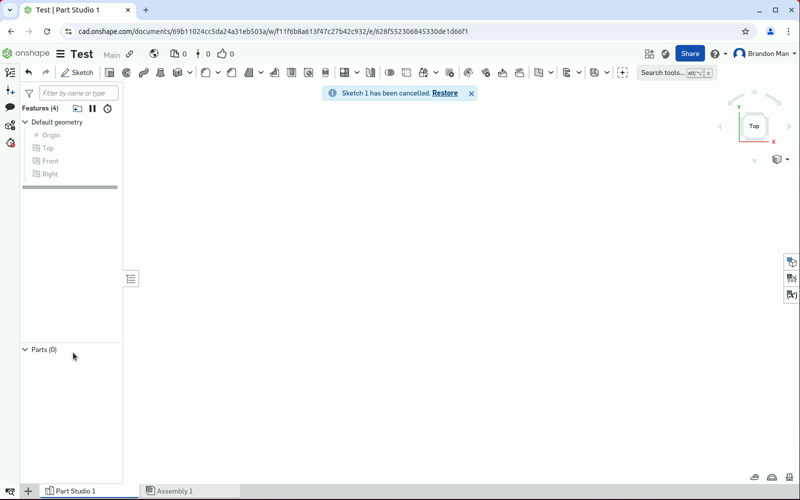
key(y)
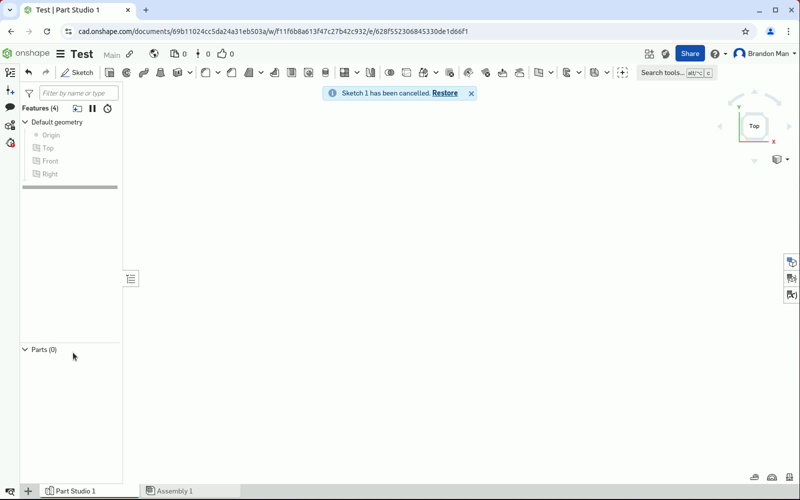
key(shift+p)
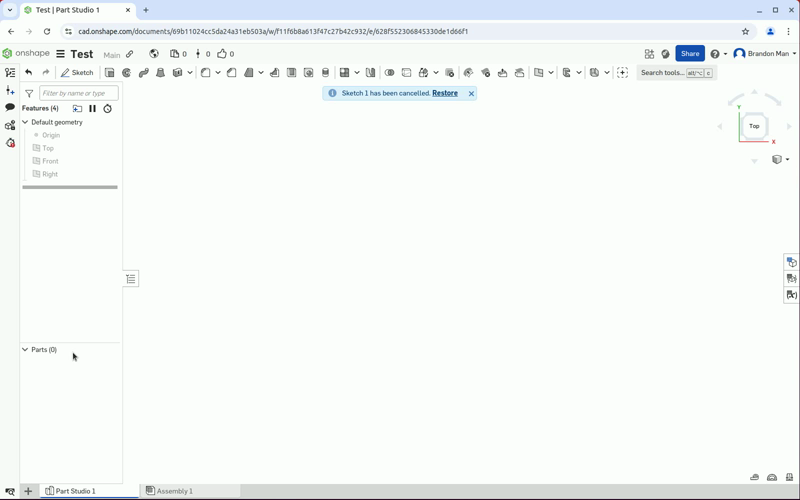
key(space)
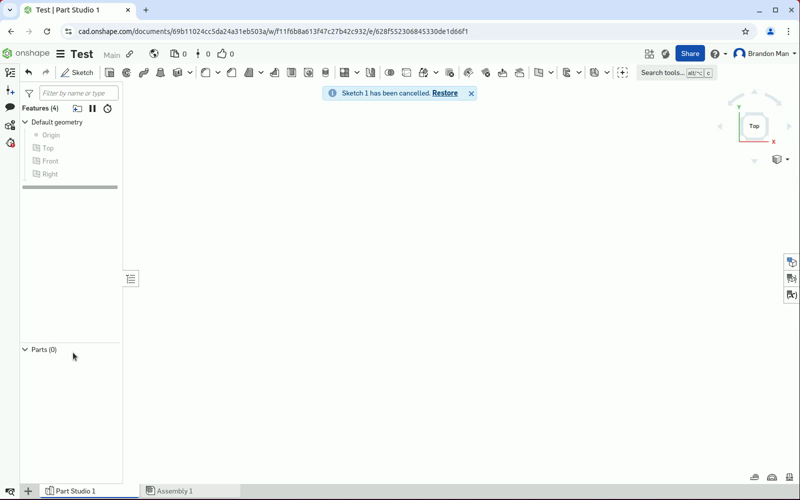
key_down(shift)
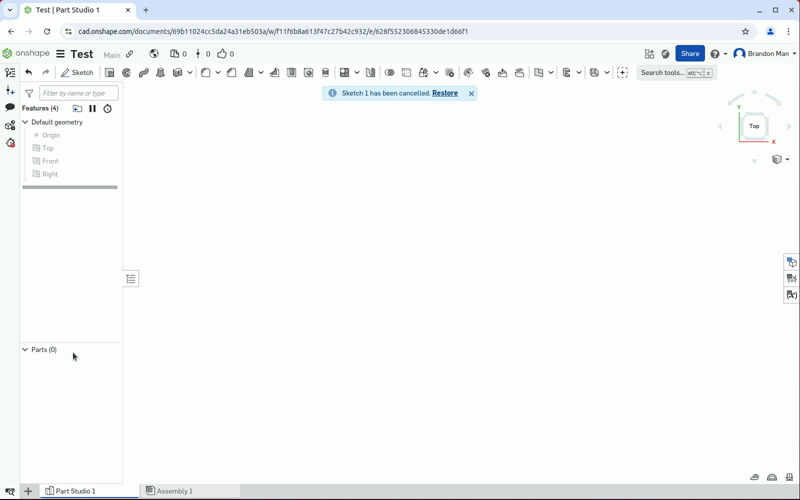
key(up)
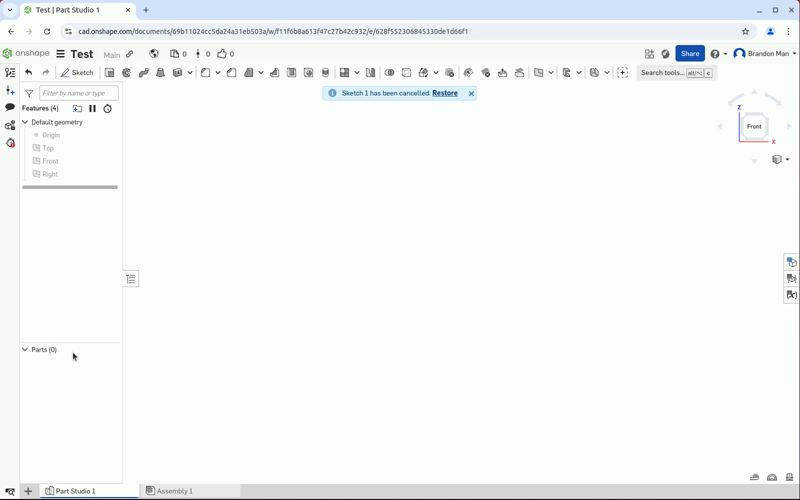
key_up(shift)
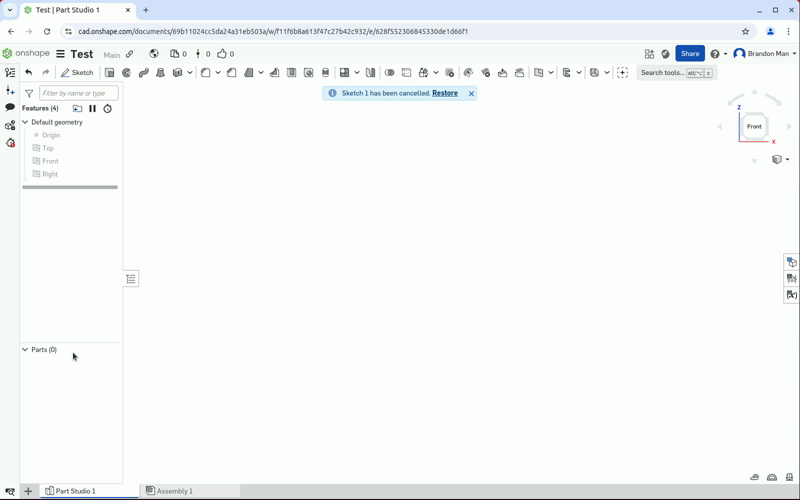
key(space)
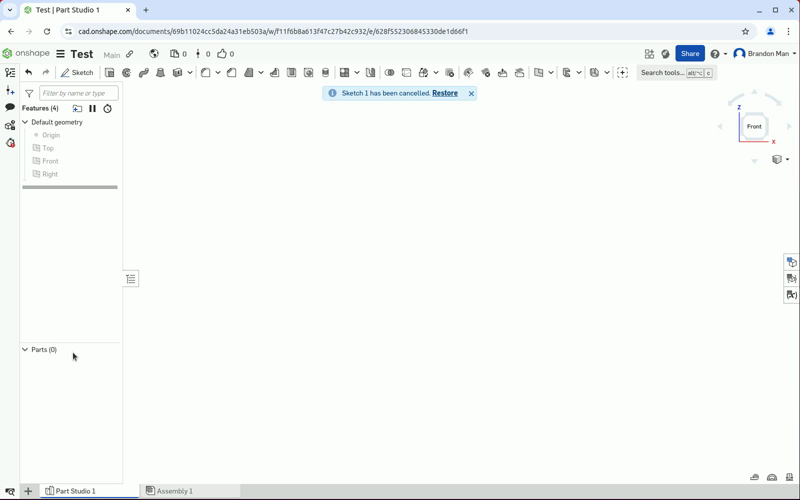
key_down(shift)
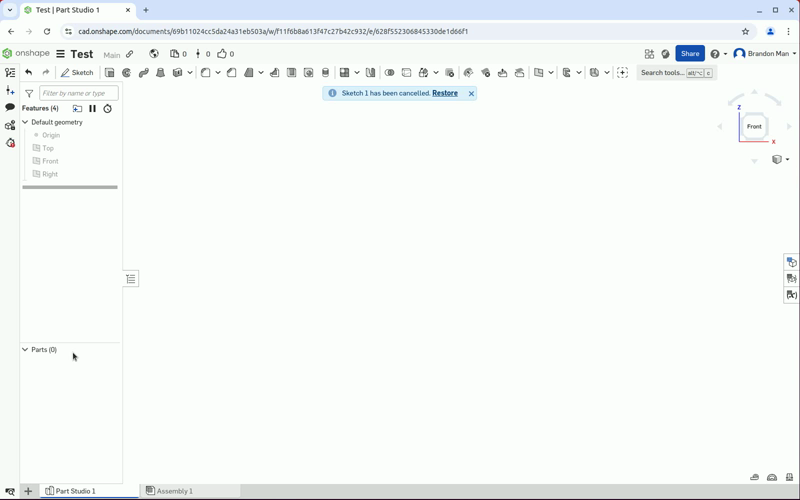
key(left)
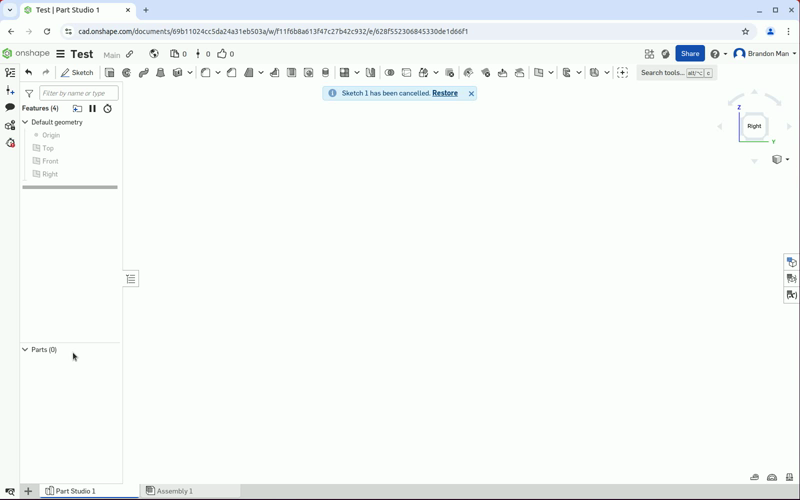
key_up(shift)
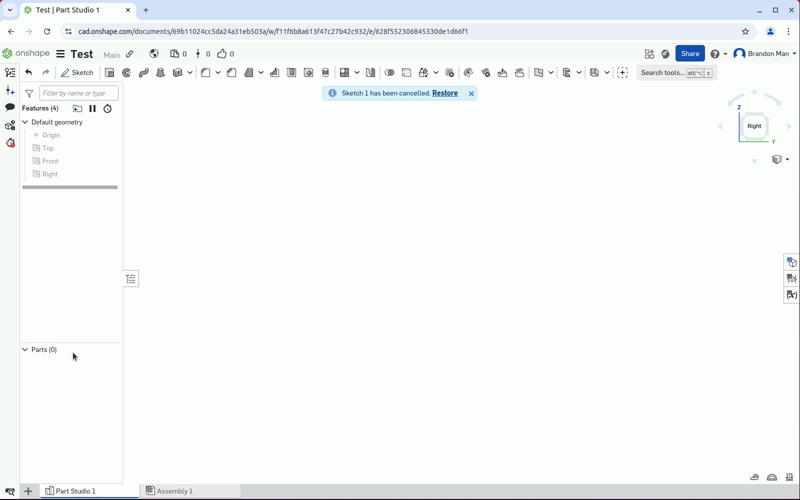
mouse_move(73, 352)
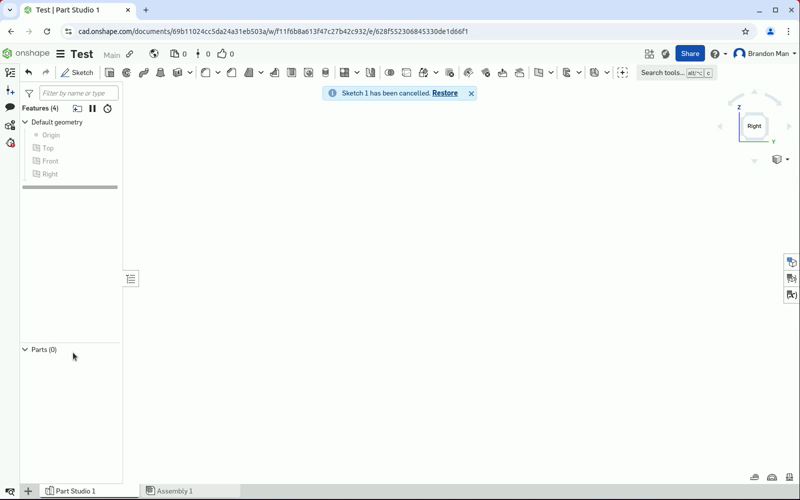
key(shift+y)
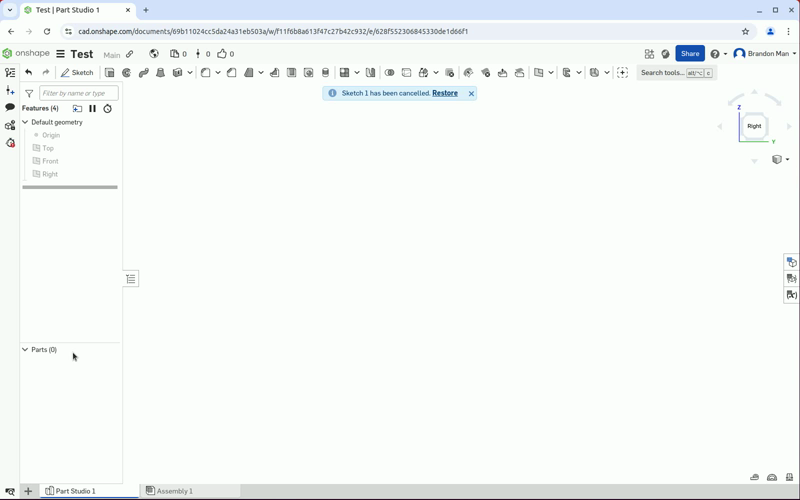
key(shift+s)
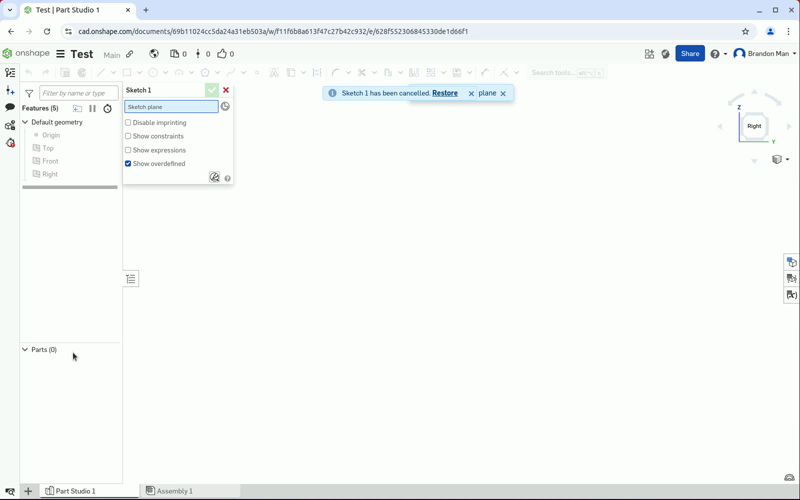
mouse_move(73, 176)
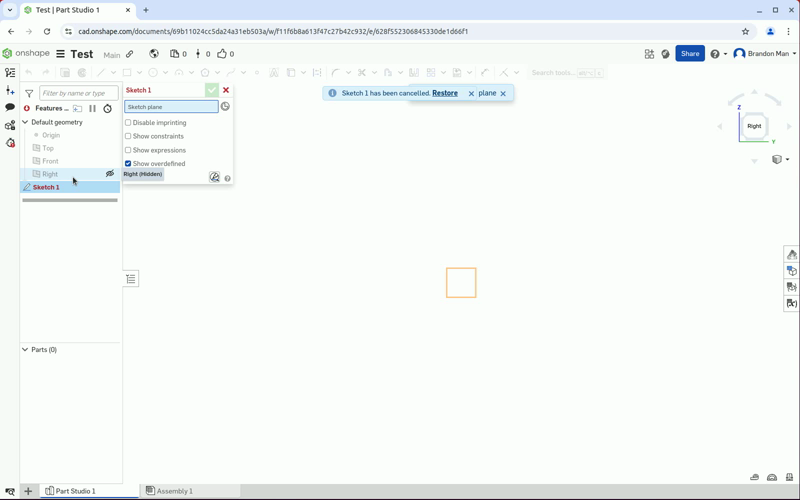
click(73, 176)
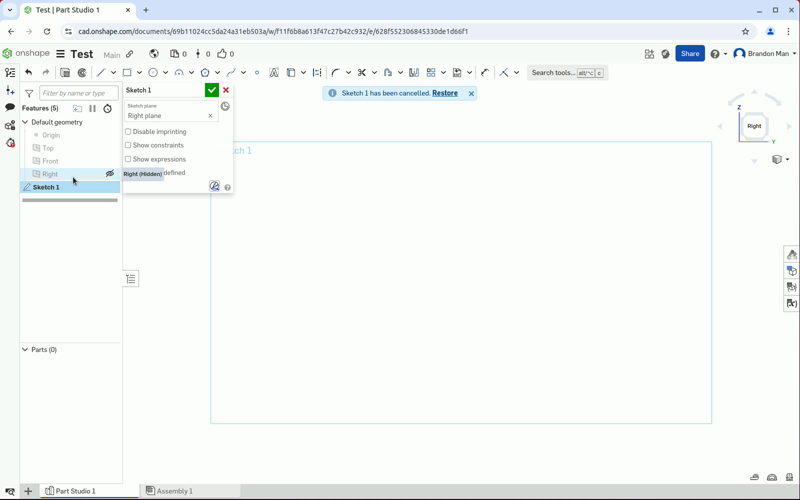
mouse_move(73, 352)
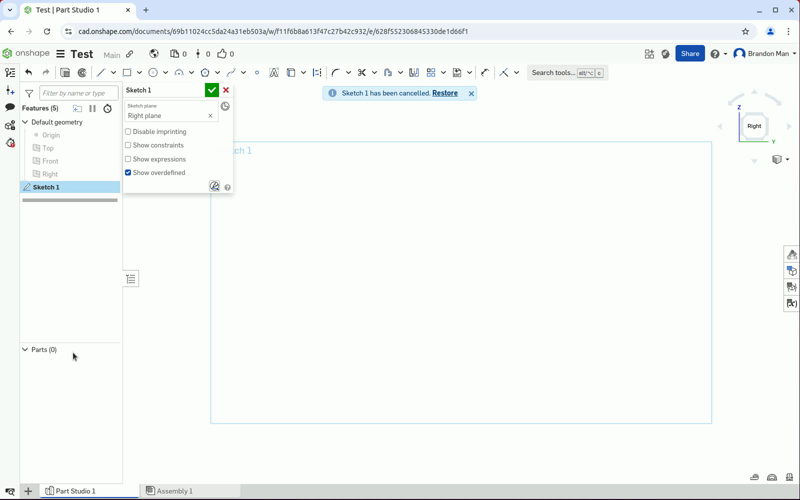
key(y)
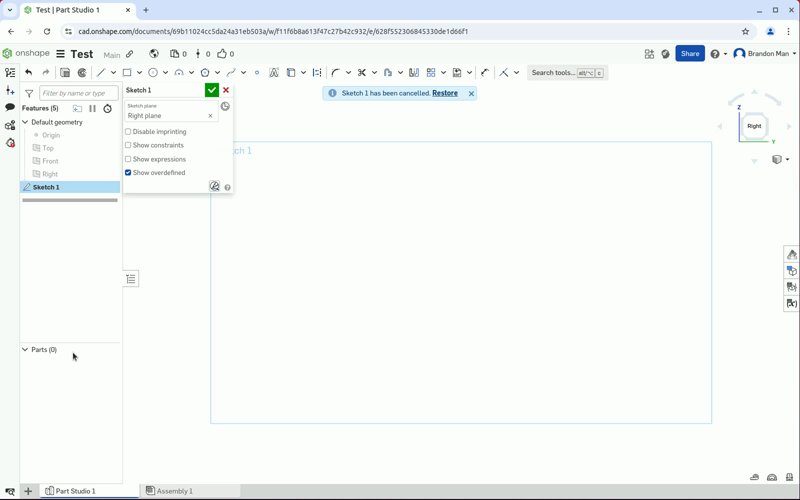
key(l)
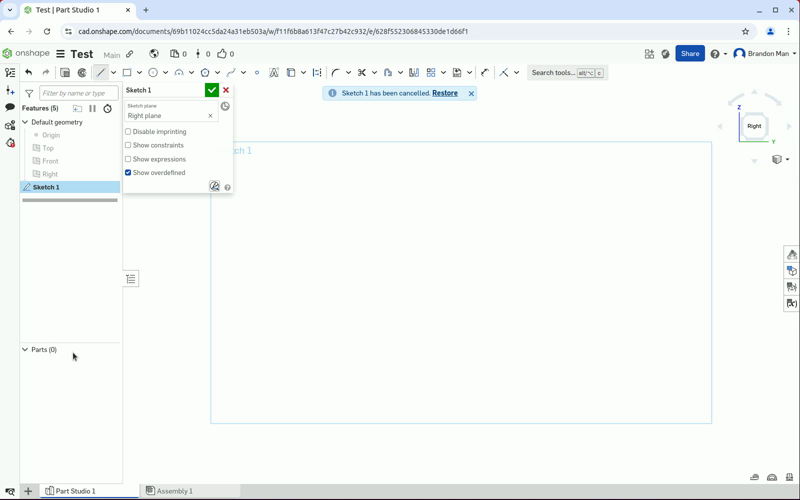
key_down(shift)
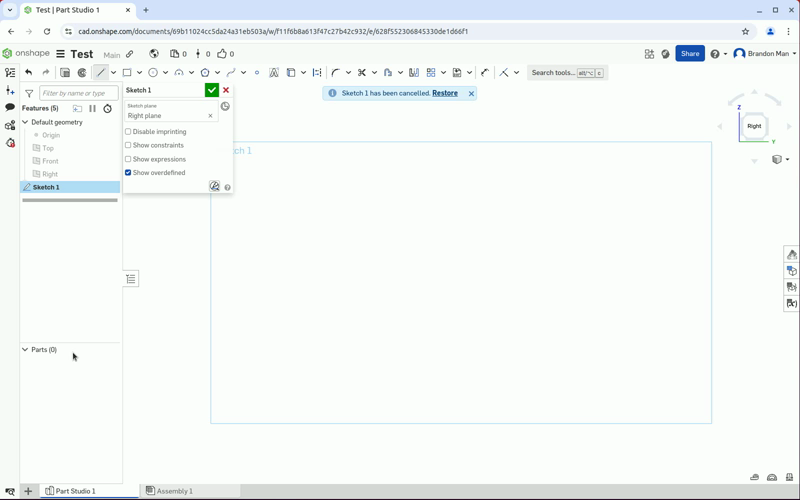
mouse_move(348, 199)
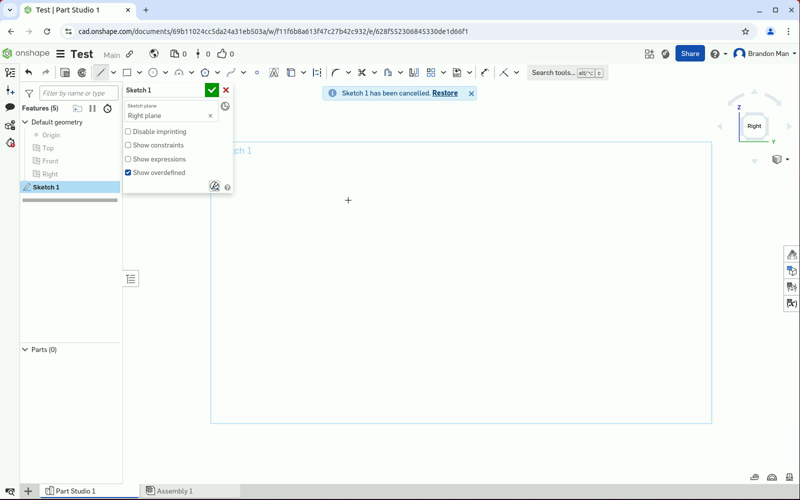
click(348, 199)
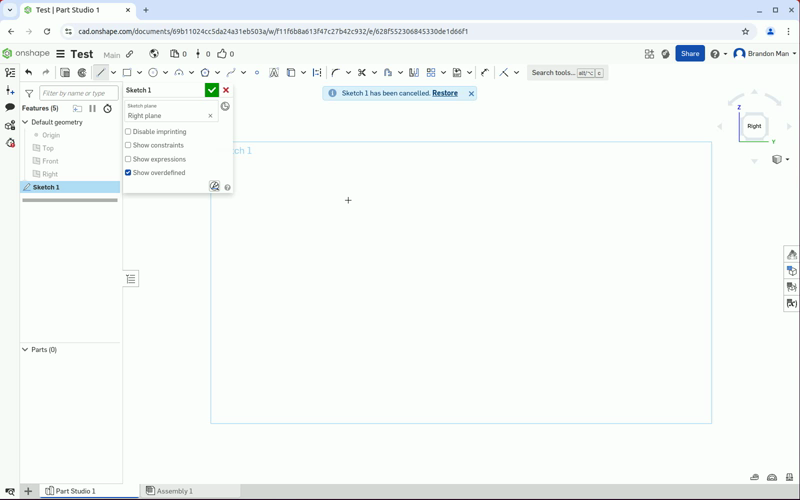
key_up(shift)
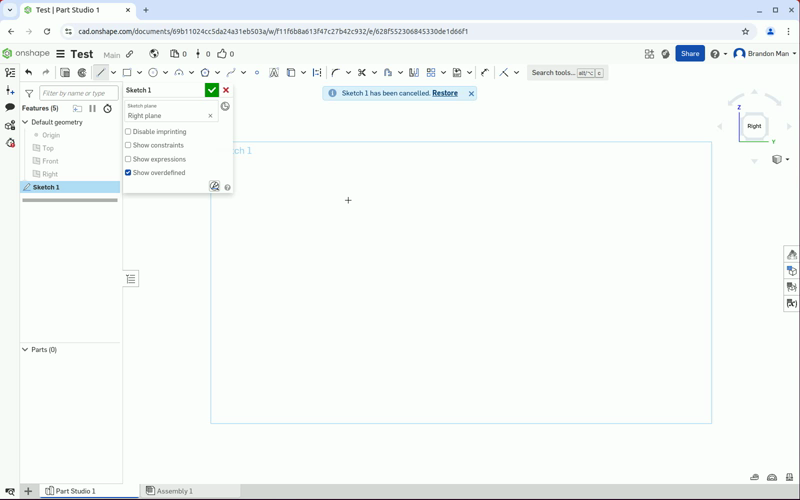
key_down(shift)
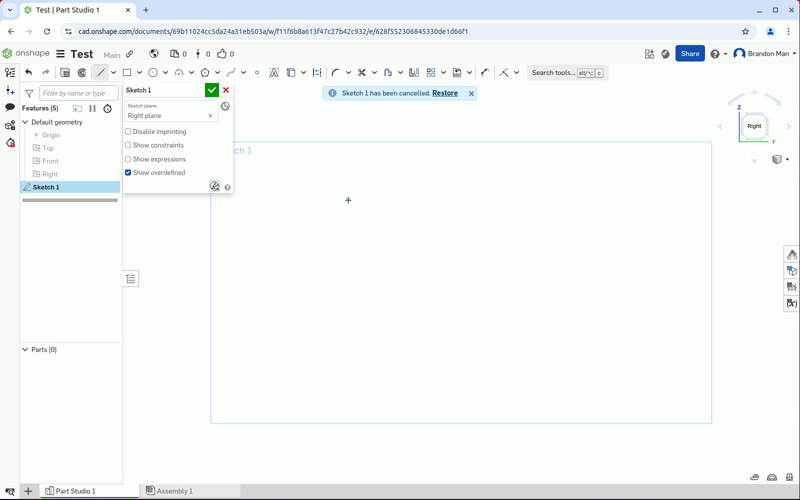
mouse_move(474, 199)
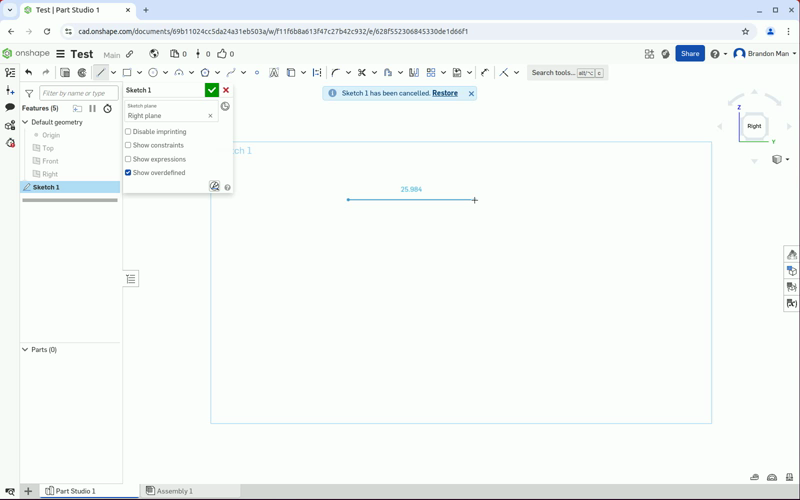
click(474, 199)
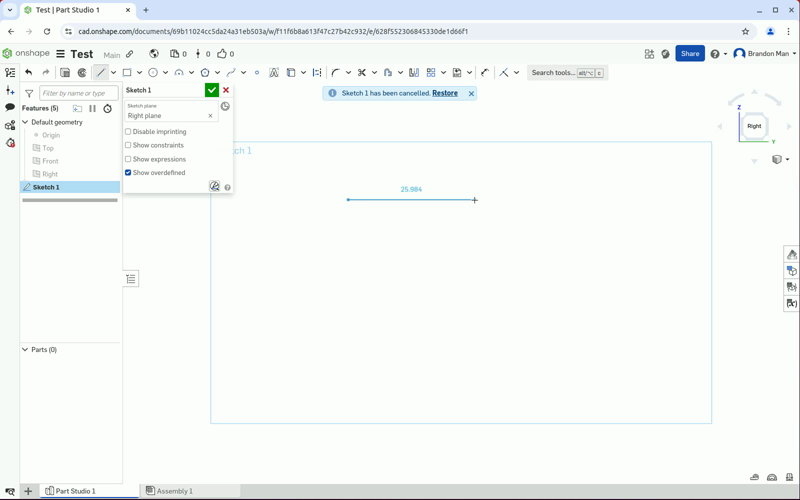
key_up(shift)
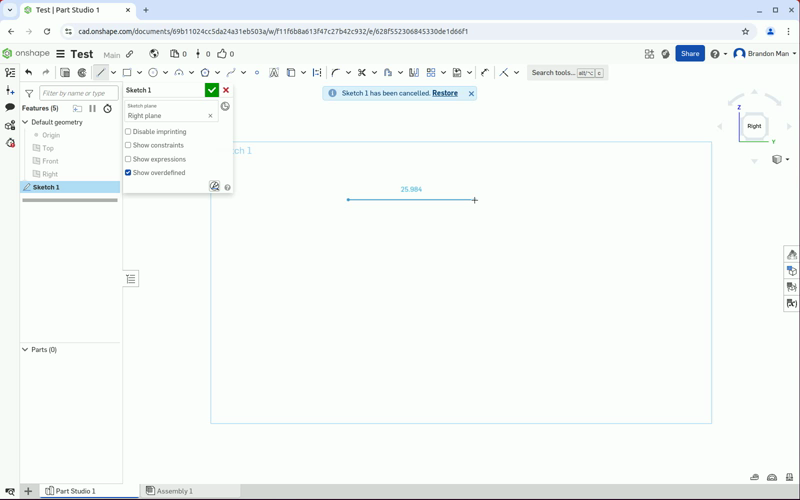
key_down(shift)
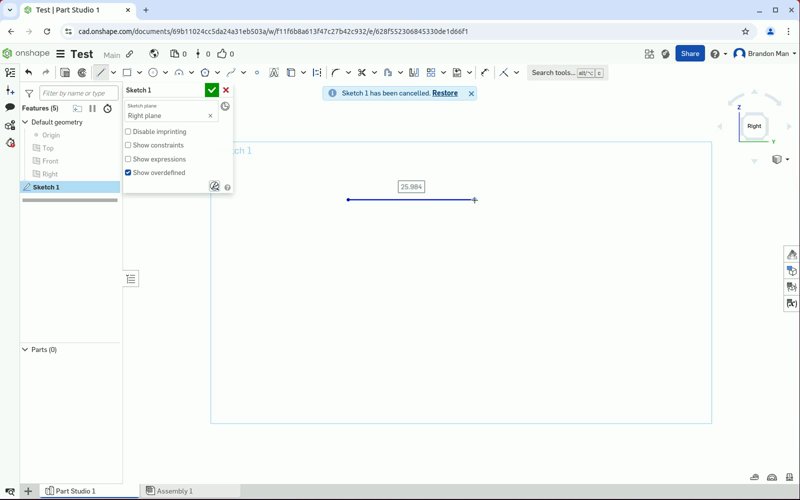
mouse_move(504, 199)
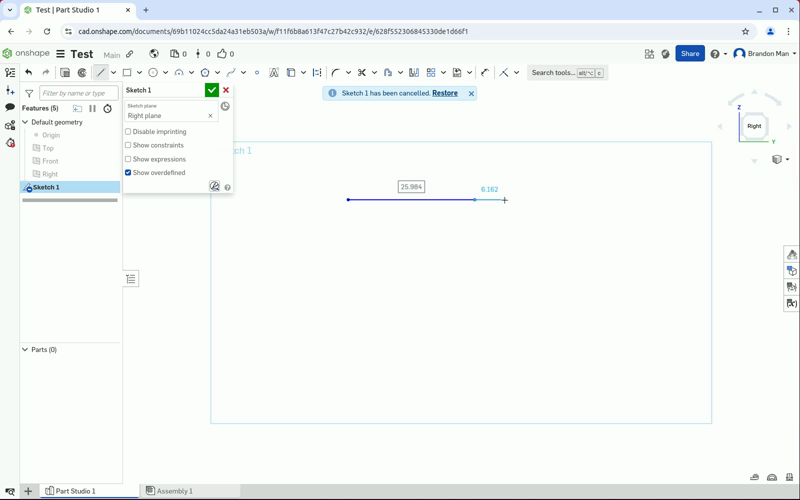
mouse_move(474, 180)
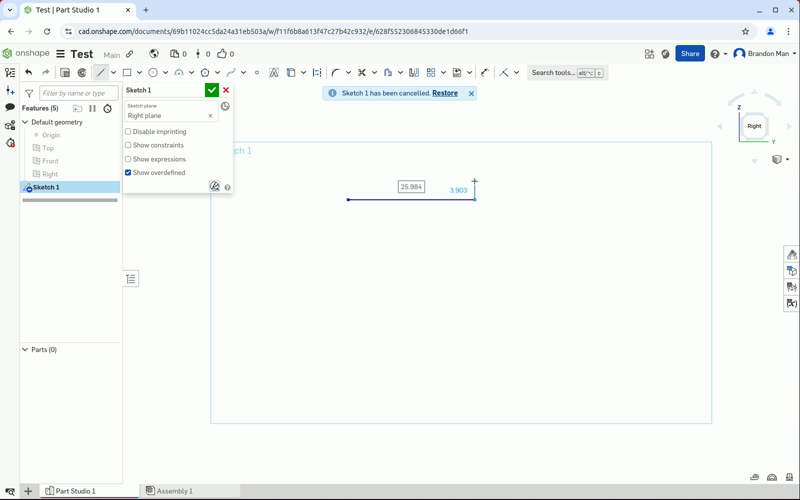
click(474, 180)
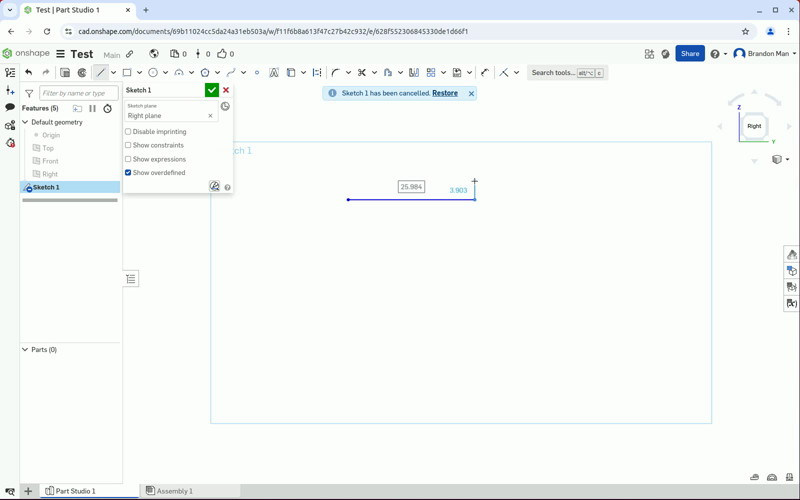
key_up(shift)
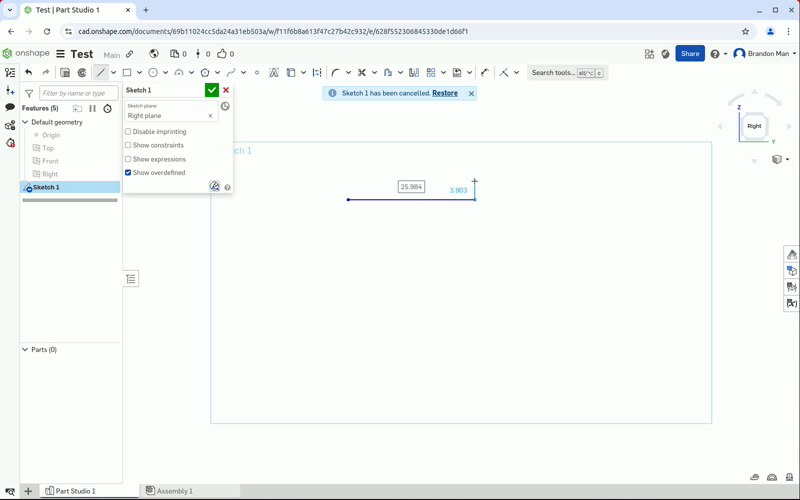
key_down(shift)
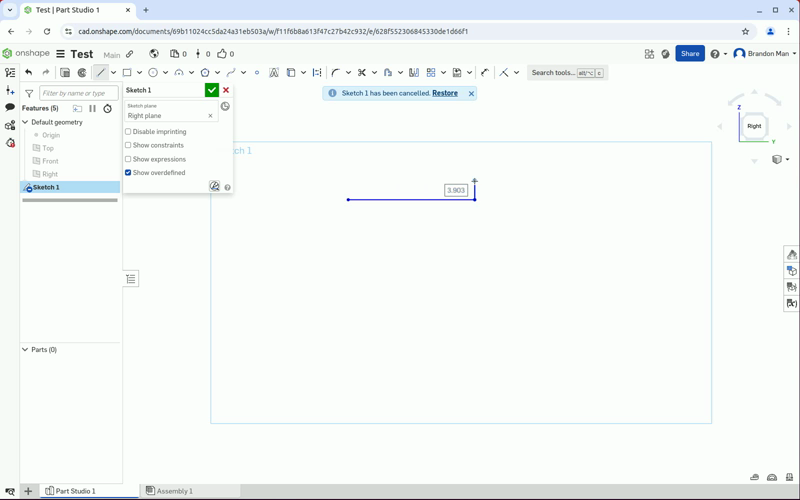
mouse_move(348, 180)
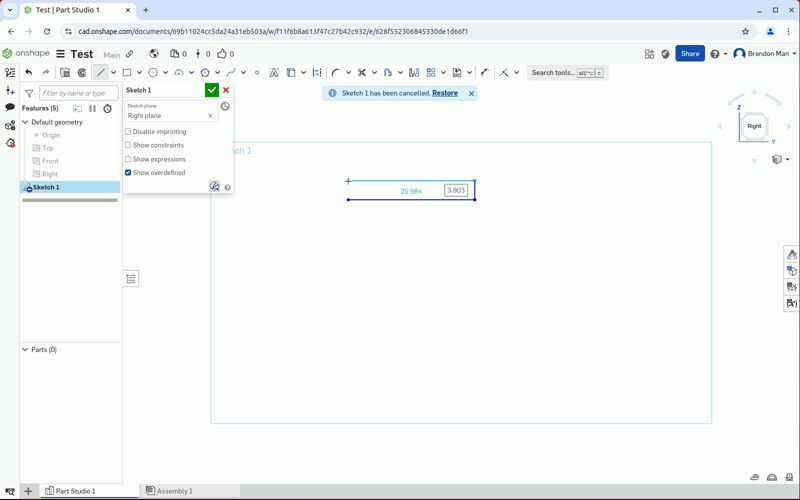
click(348, 180)
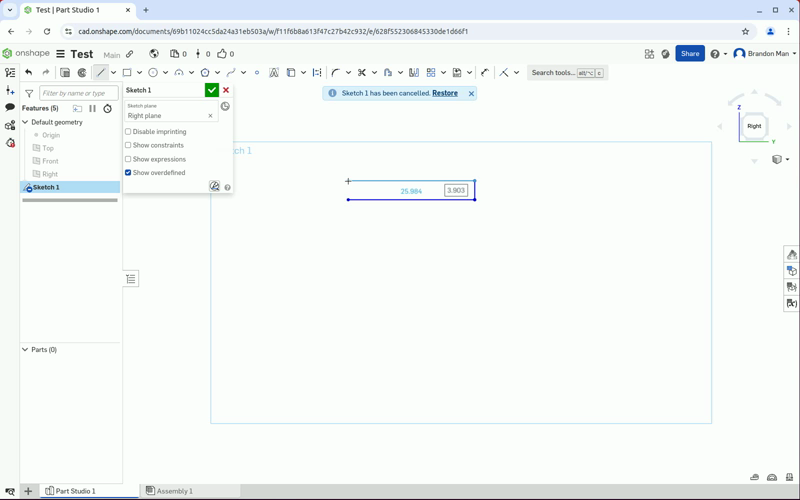
key_up(shift)
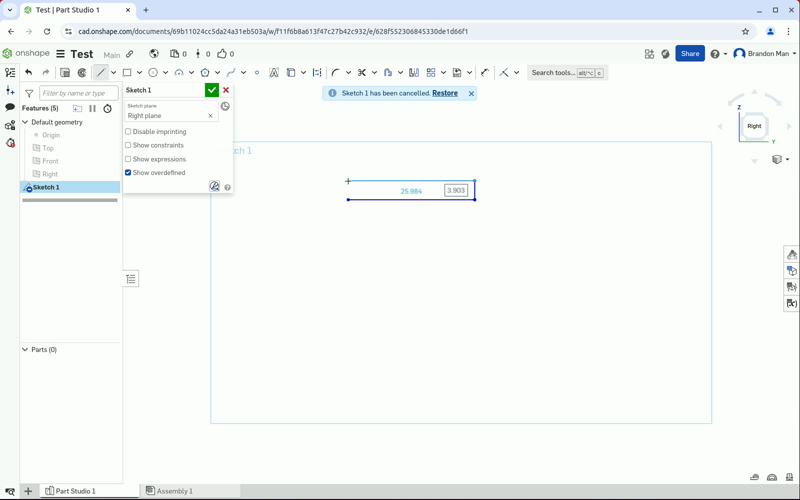
mouse_move(378, 180)
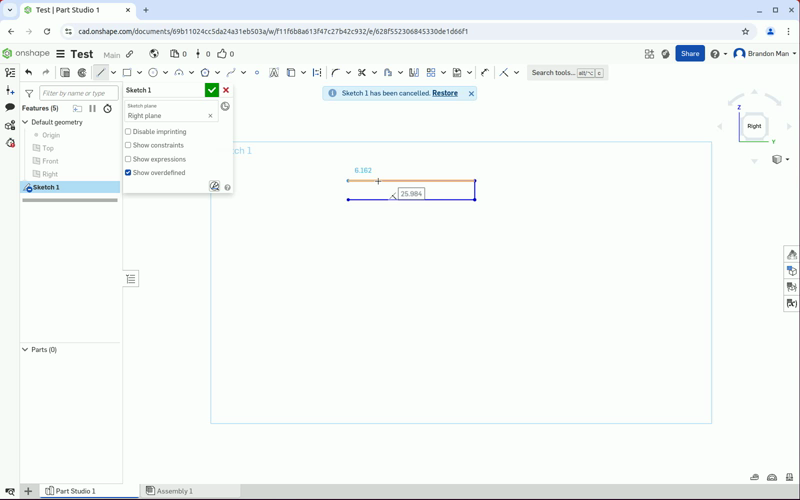
key_down(shift)
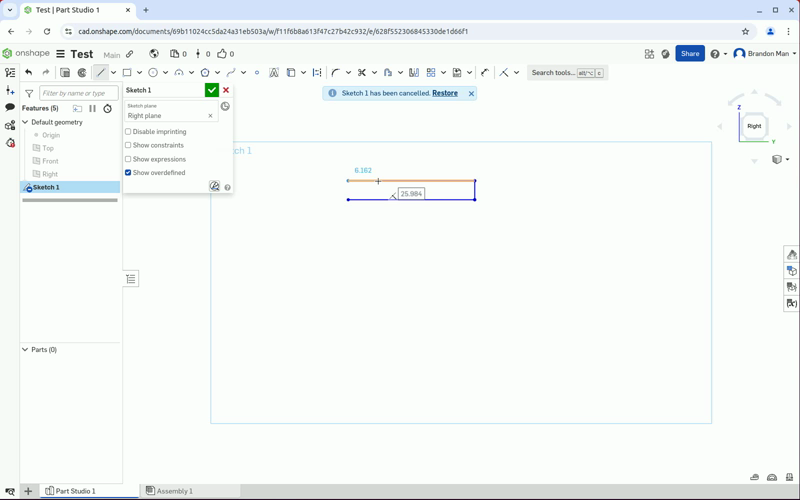
mouse_move(348, 199)
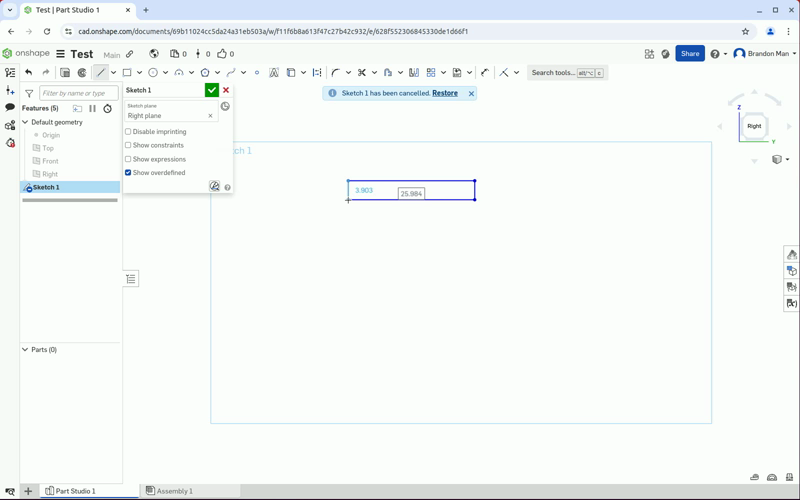
key_up(shift)
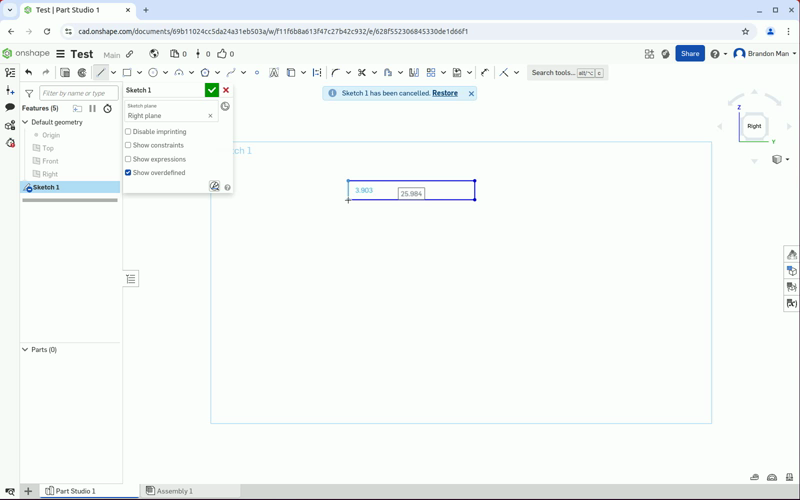
click(348, 199)
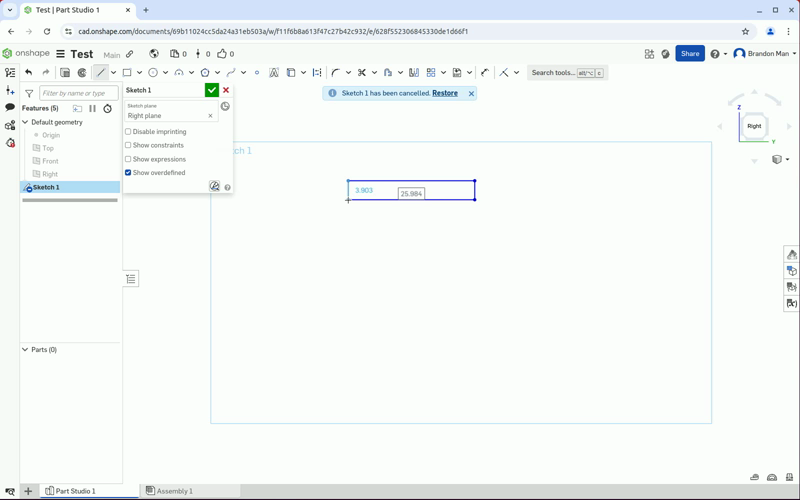
key(esc)
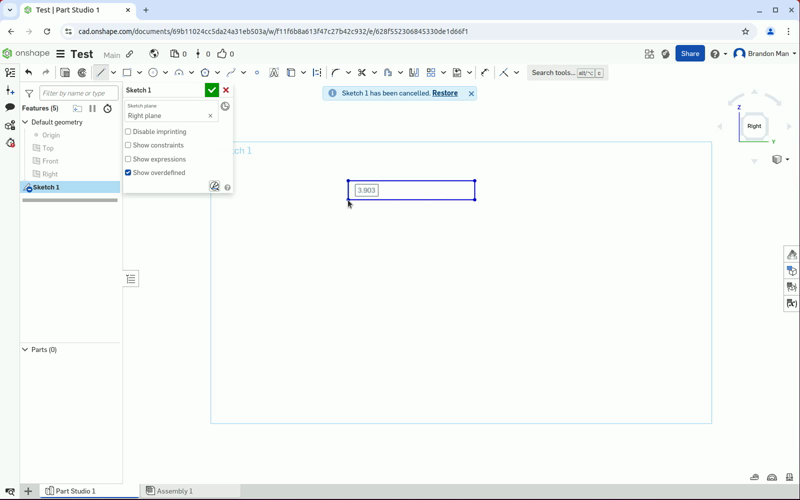
mouse_move(452, 195)
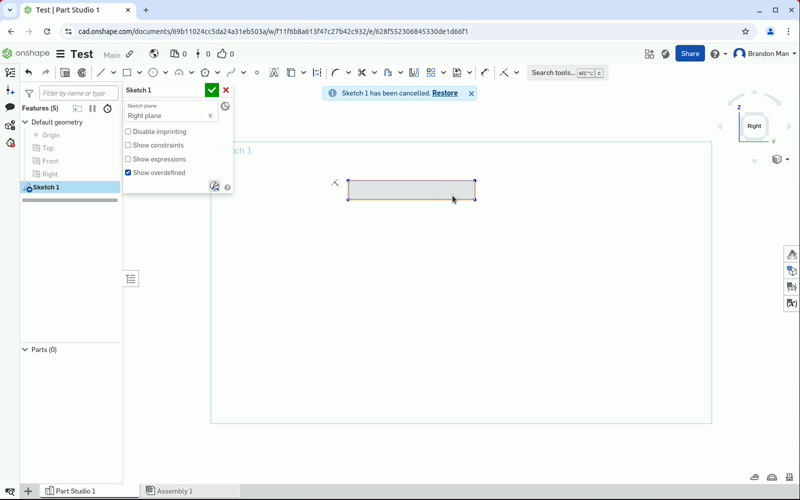
click(452, 195)
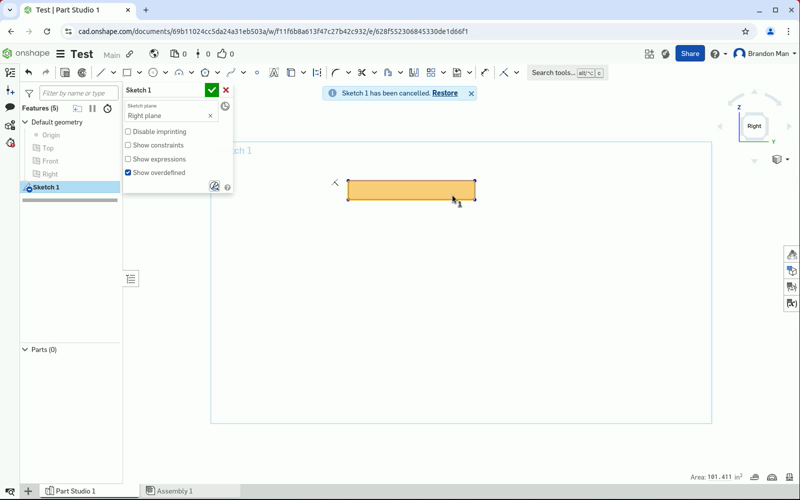
mouse_move(73, 352)
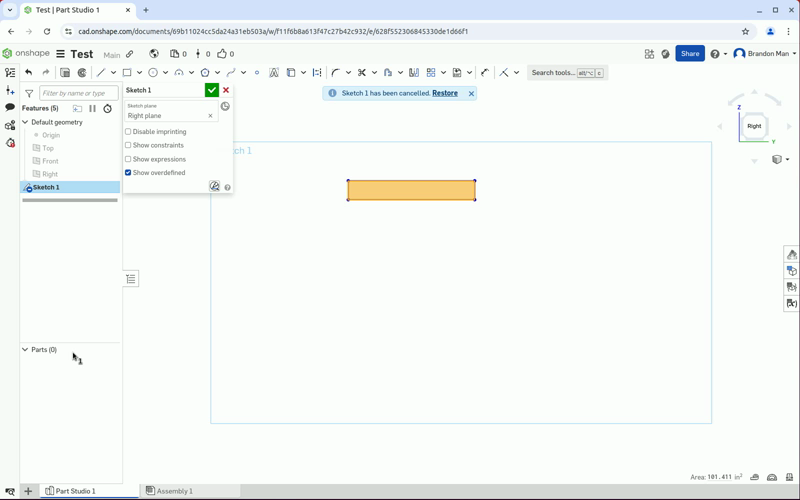
key(shift+y)
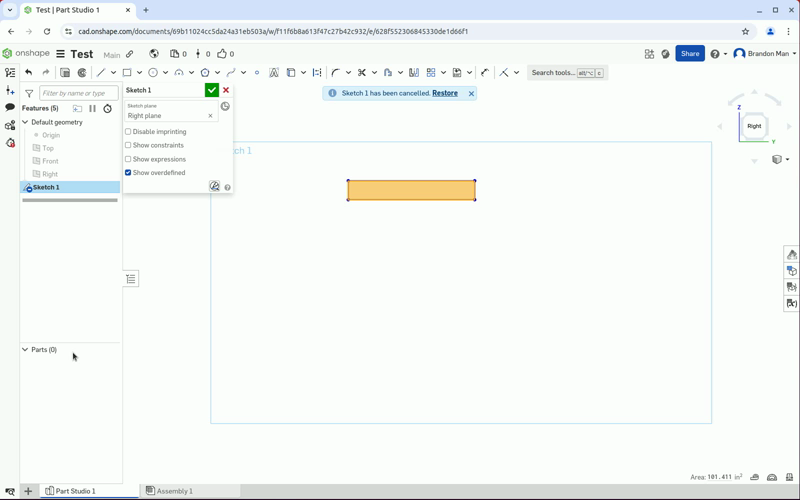
key(shift+e)
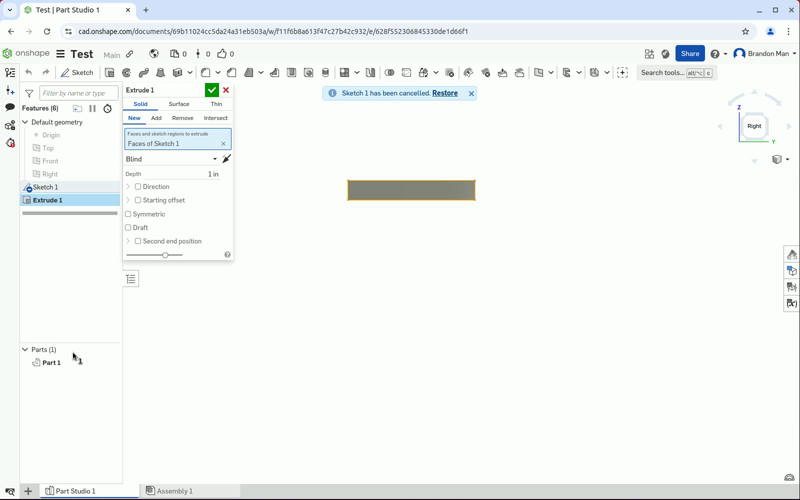
mouse_move(143, 106)
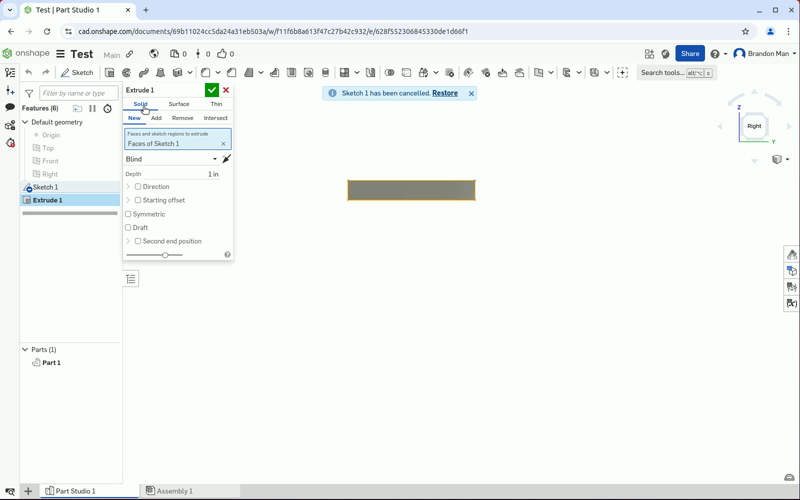
click(143, 106)
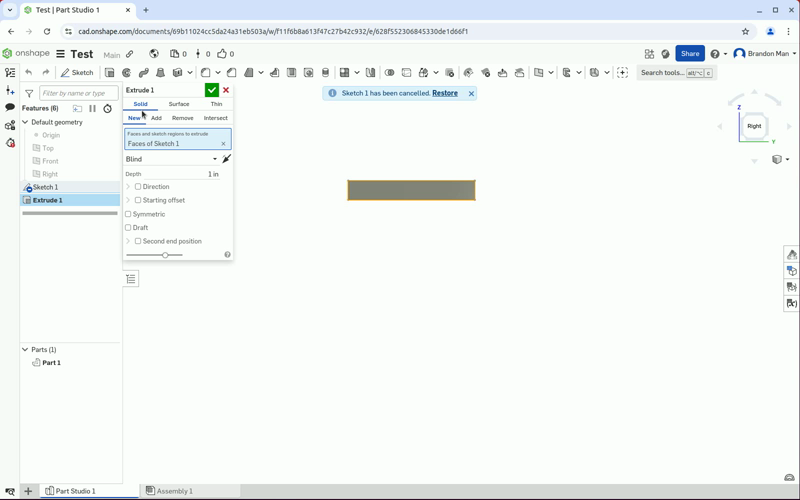
mouse_move(137, 120)
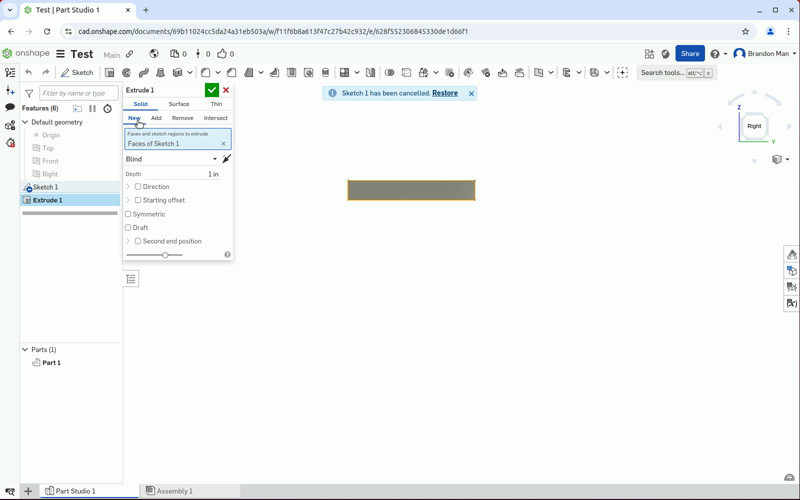
click(137, 120)
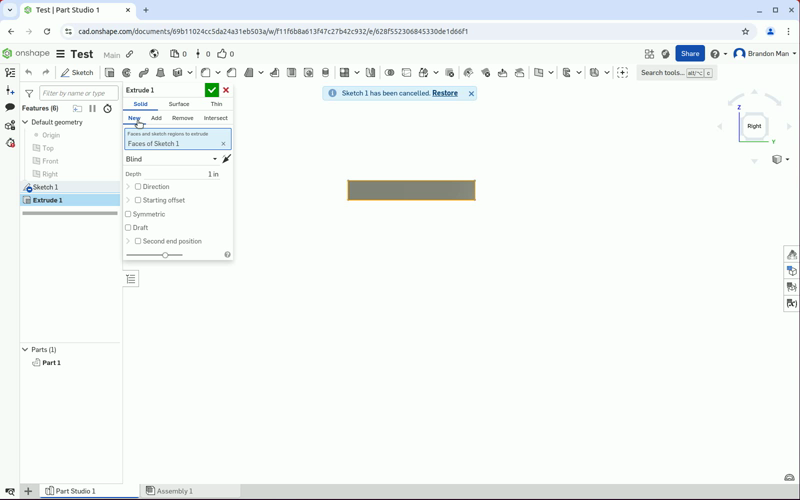
key(tab, 4)
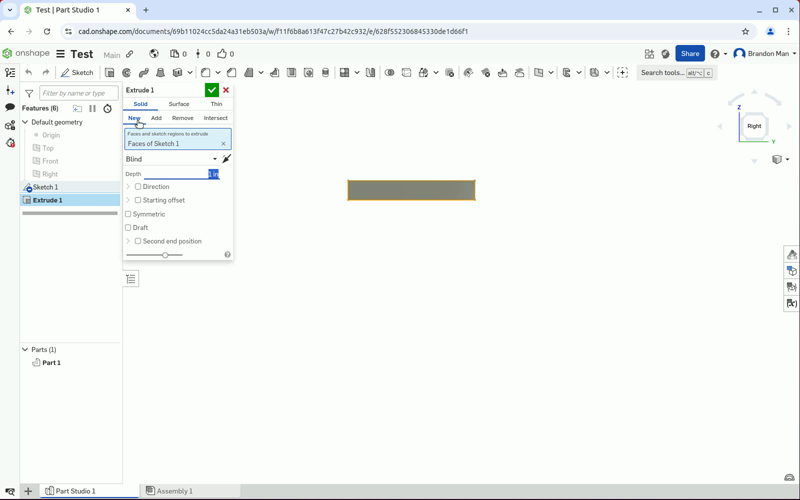
text(9.147)
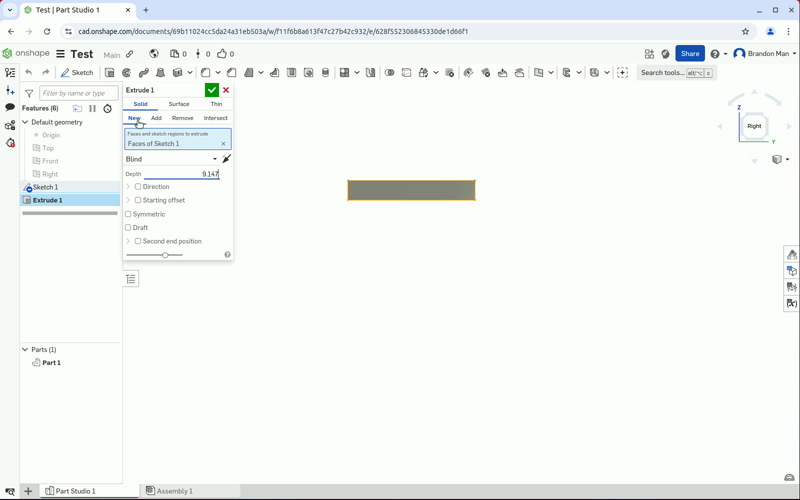
key(enter)
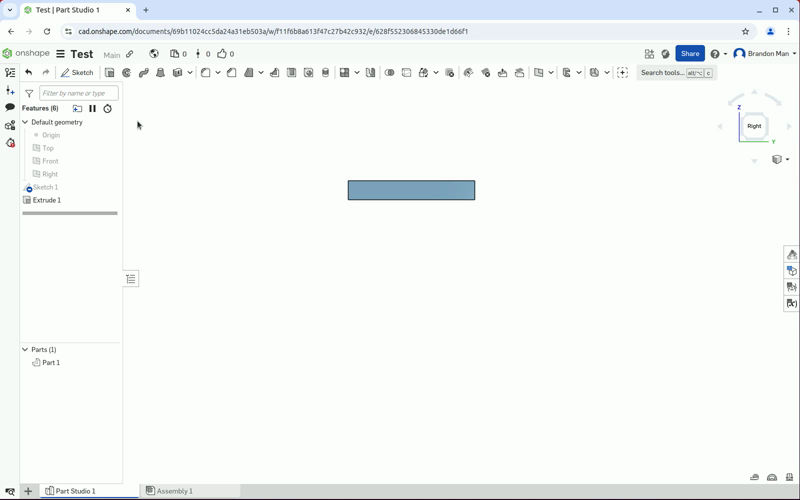
key(shift+h)
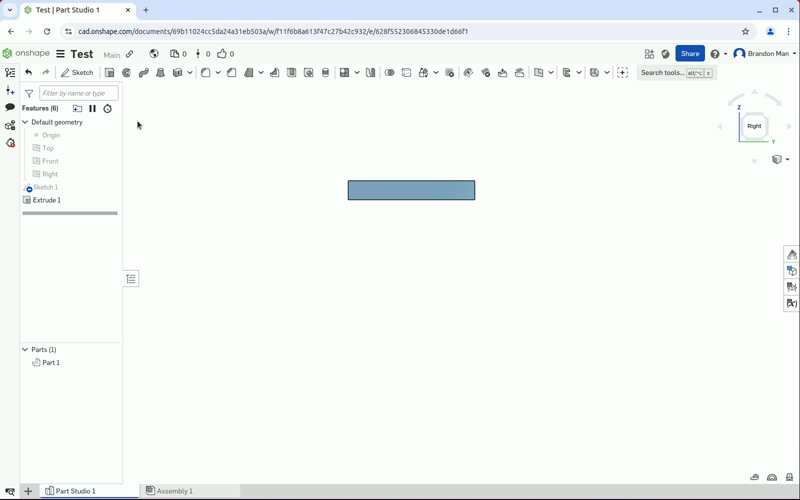
key(shift+h)
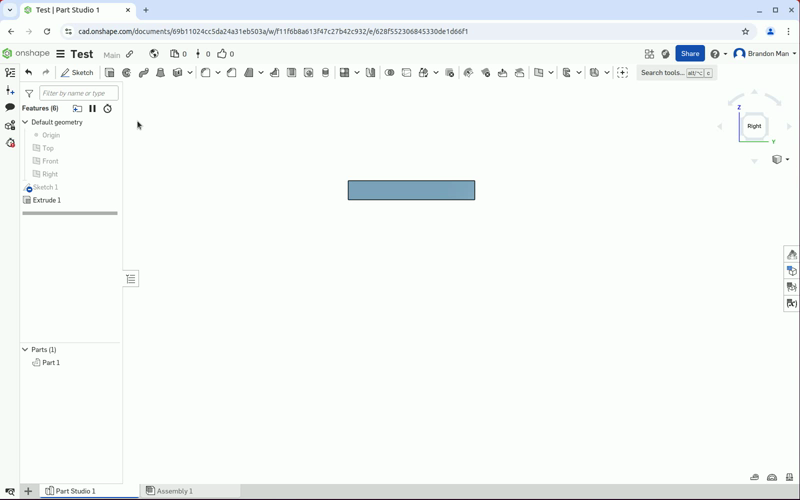
mouse_move(73, 189)
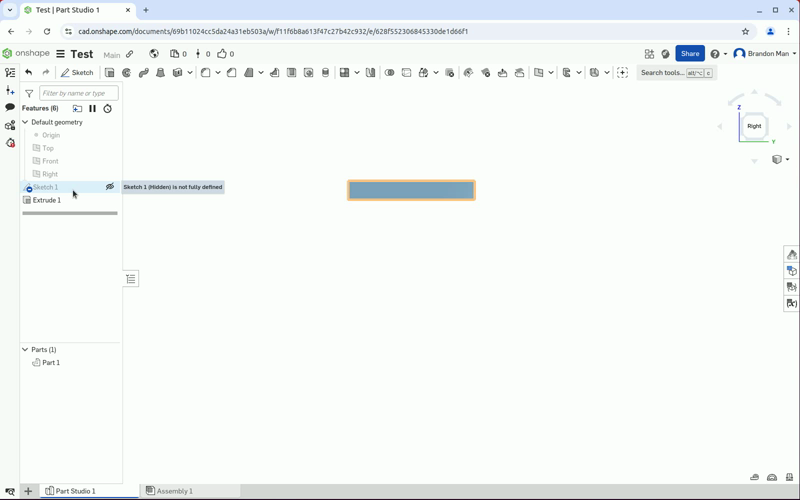
click(73, 189)
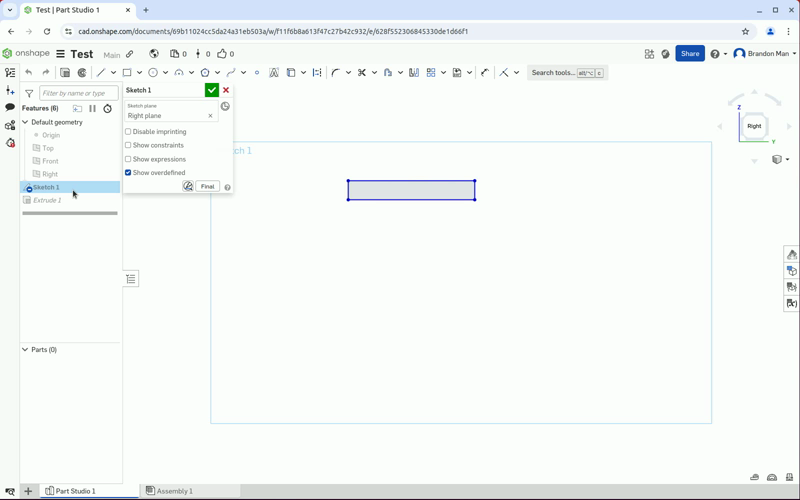
mouse_move(229, 92)
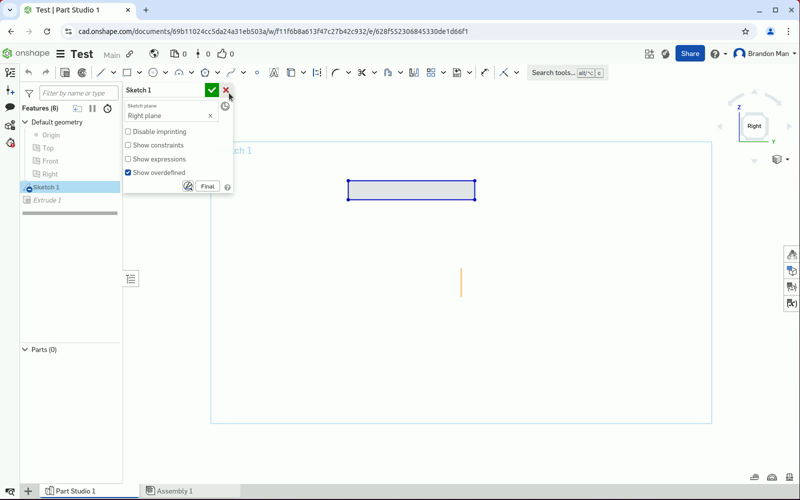
click(229, 92)
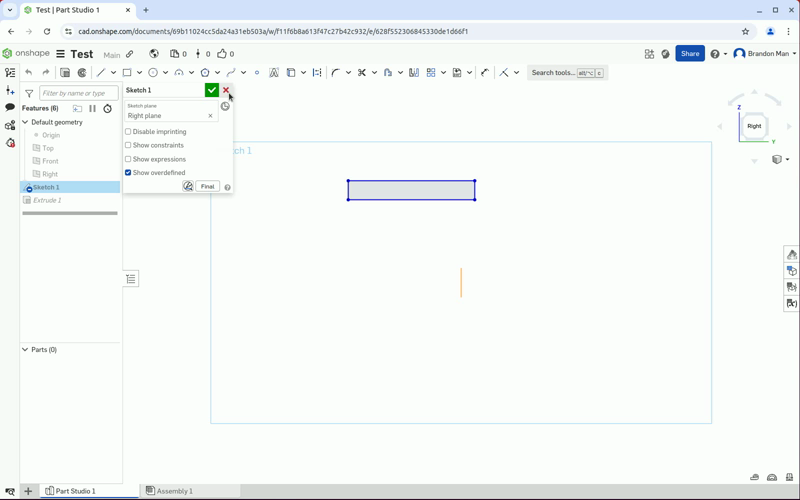
key(shift+s)
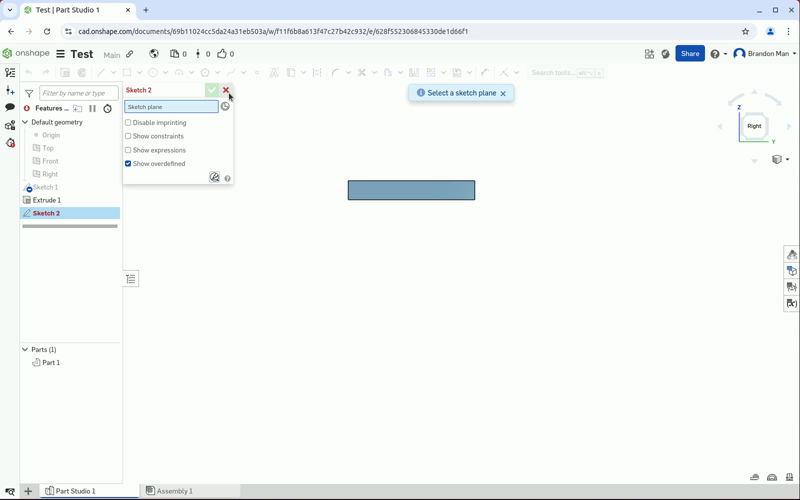
mouse_move(73, 176)
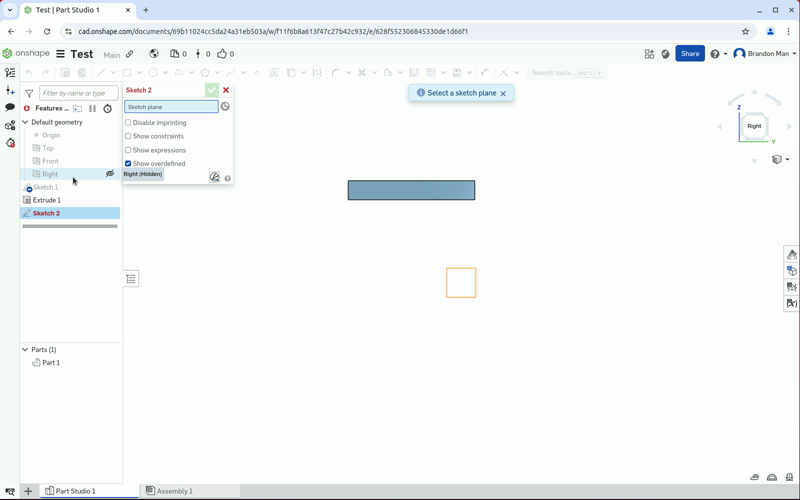
click(73, 176)
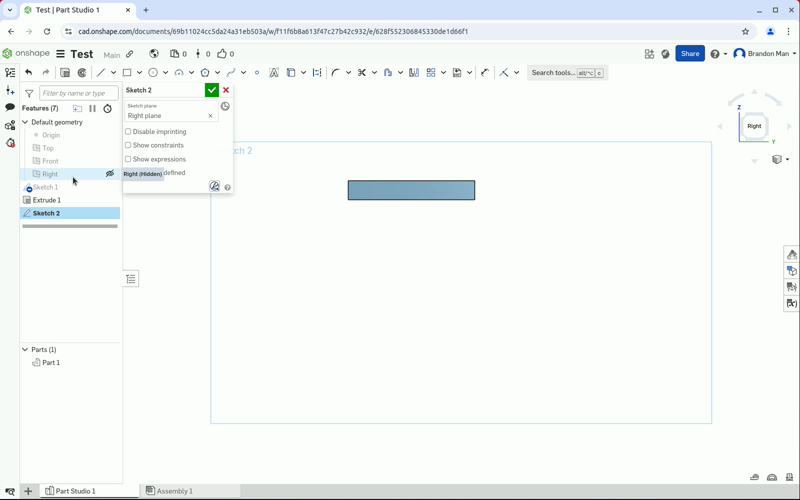
mouse_move(73, 352)
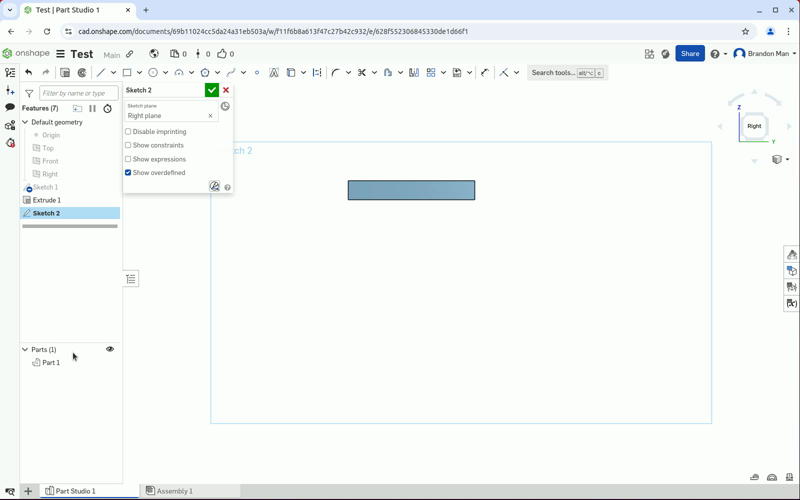
key(y)
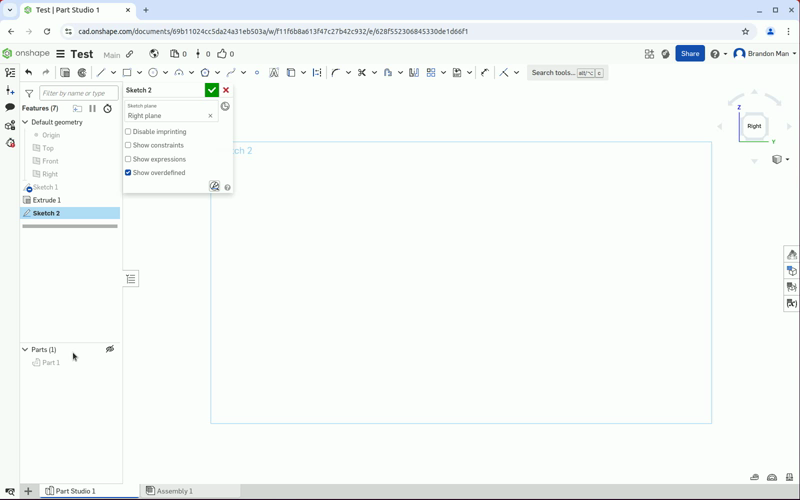
key(l)
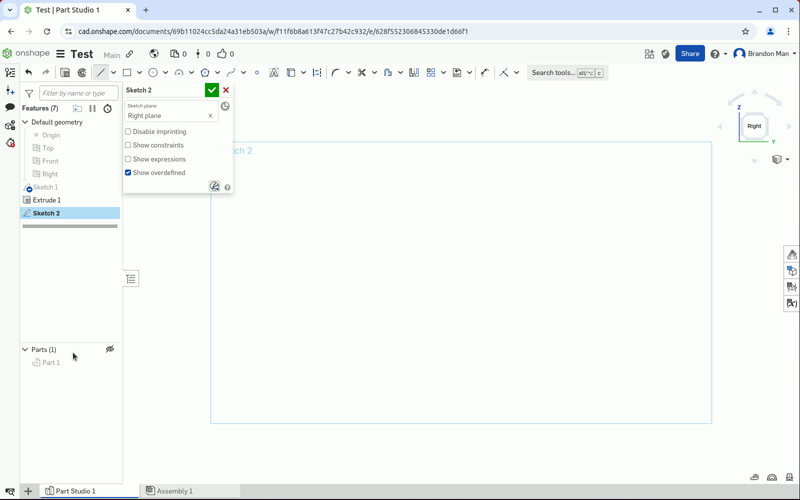
key_down(shift)
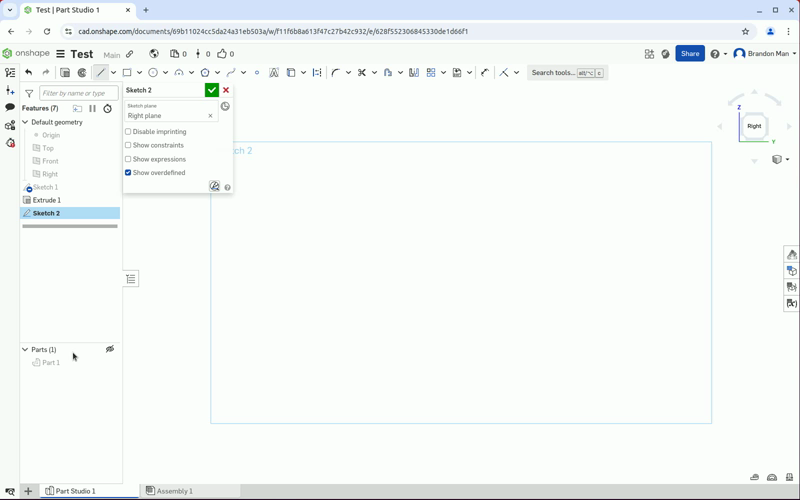
mouse_move(474, 218)
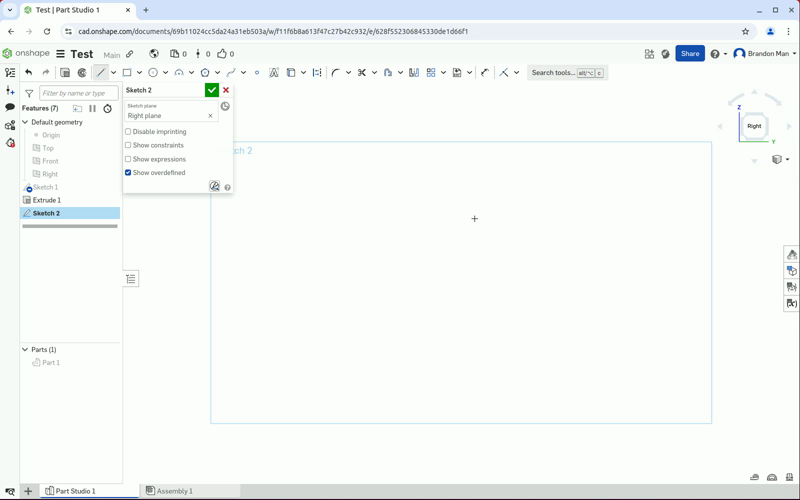
click(474, 218)
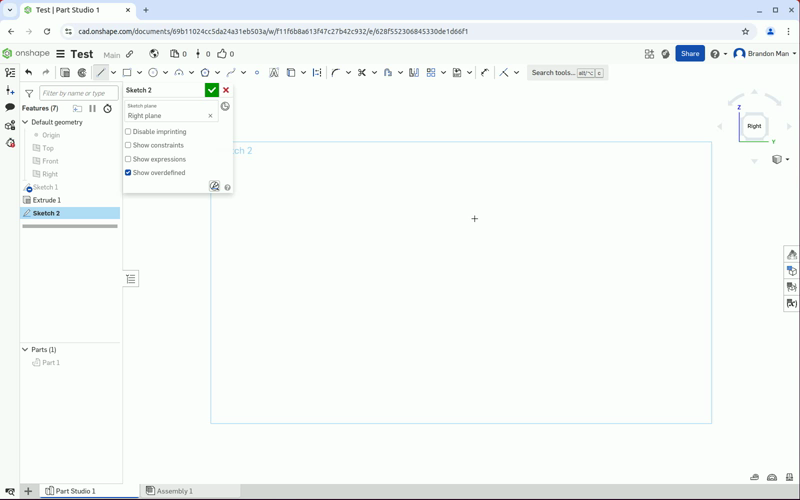
key_up(shift)
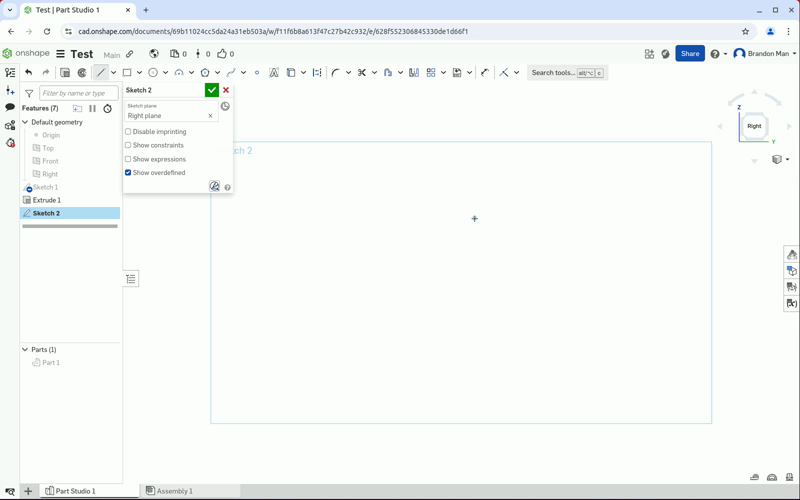
key_down(shift)
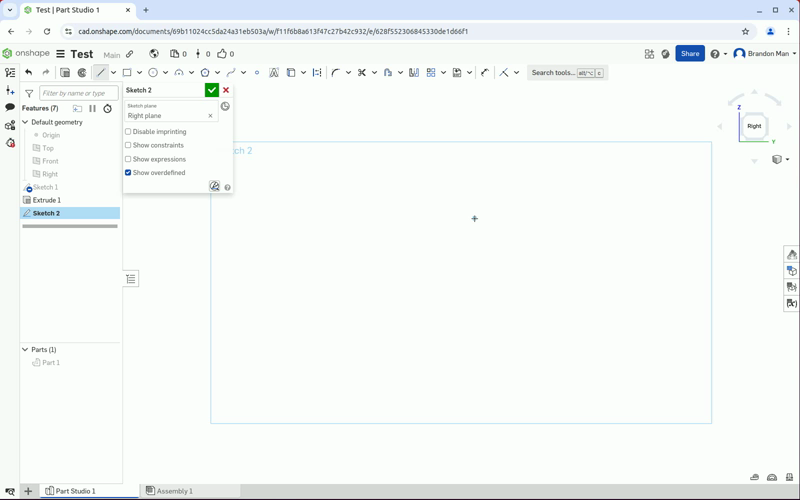
mouse_move(504, 218)
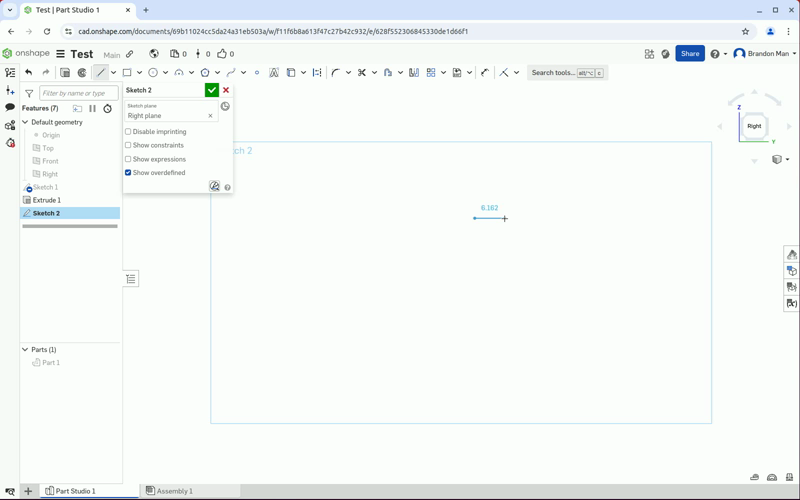
mouse_move(494, 218)
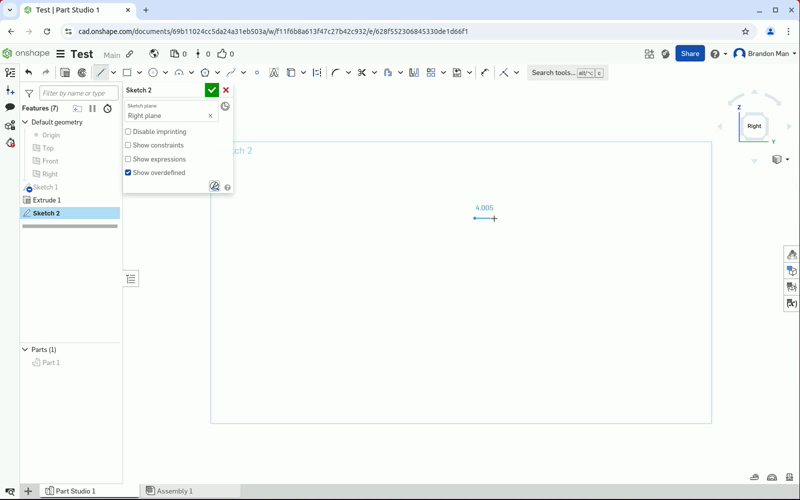
click(494, 218)
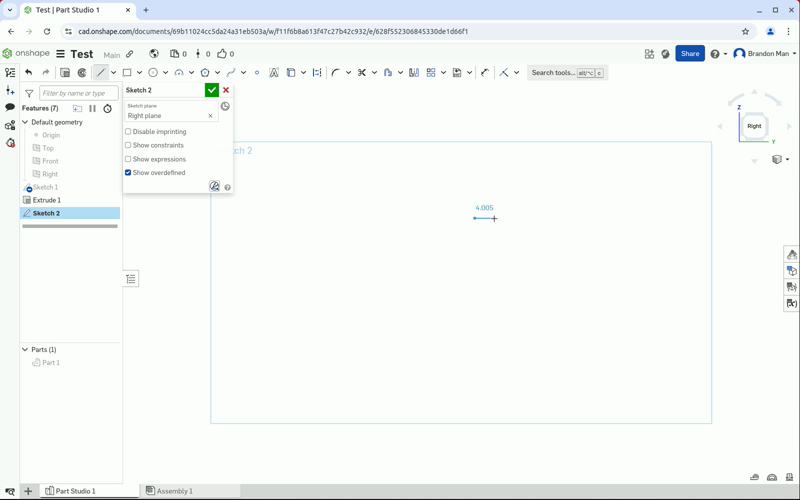
key_up(shift)
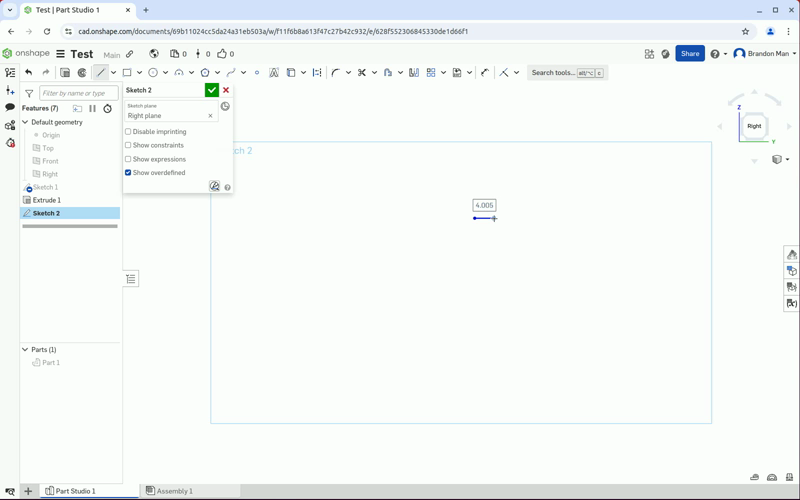
key_down(shift)
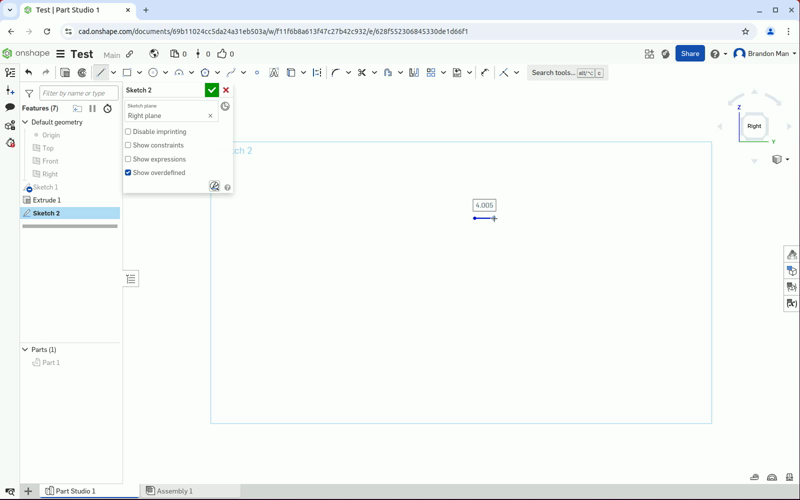
mouse_move(524, 218)
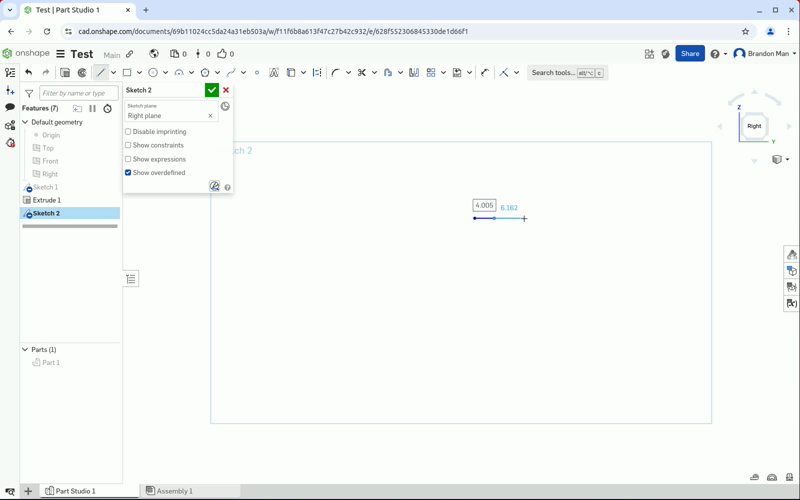
mouse_move(494, 180)
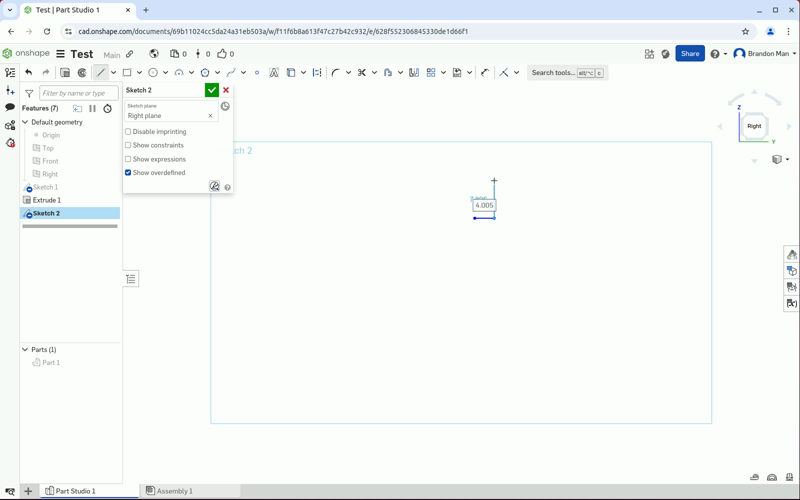
click(494, 180)
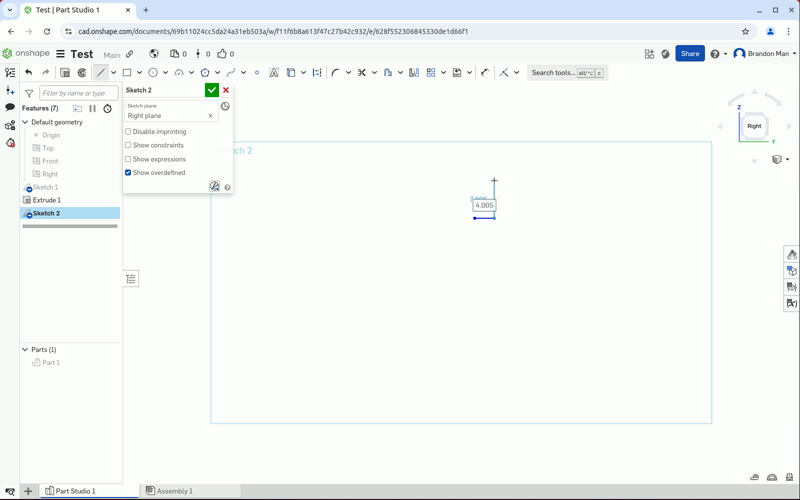
key_up(shift)
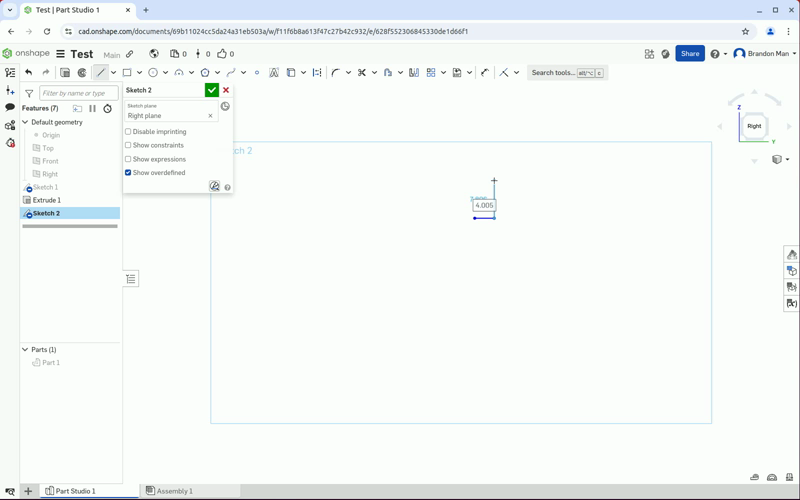
key_down(shift)
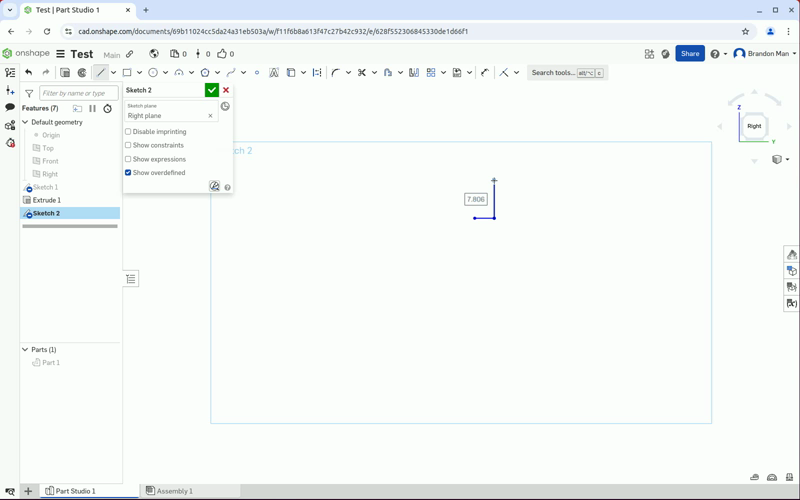
mouse_move(524, 180)
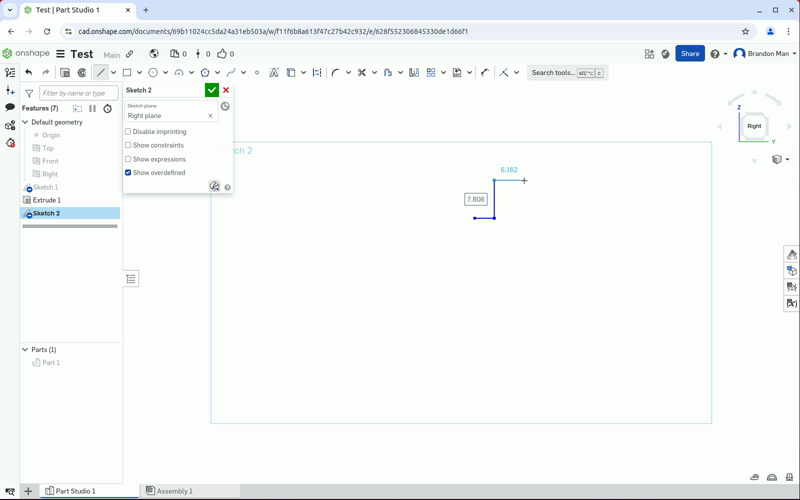
mouse_move(474, 180)
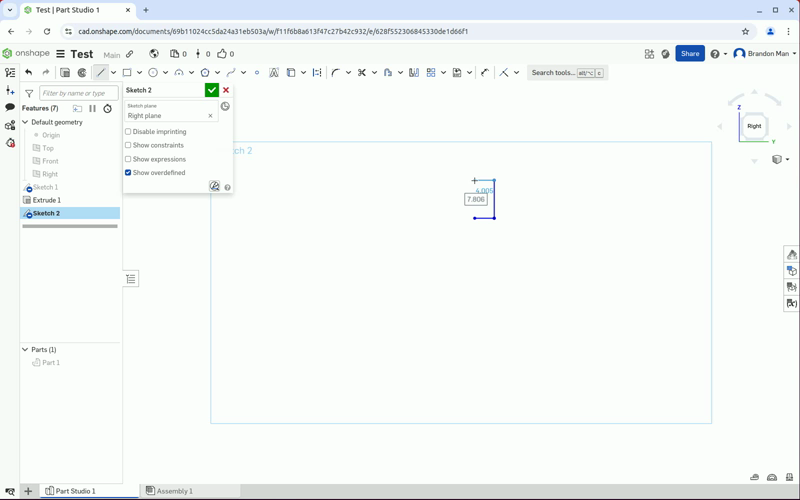
click(474, 180)
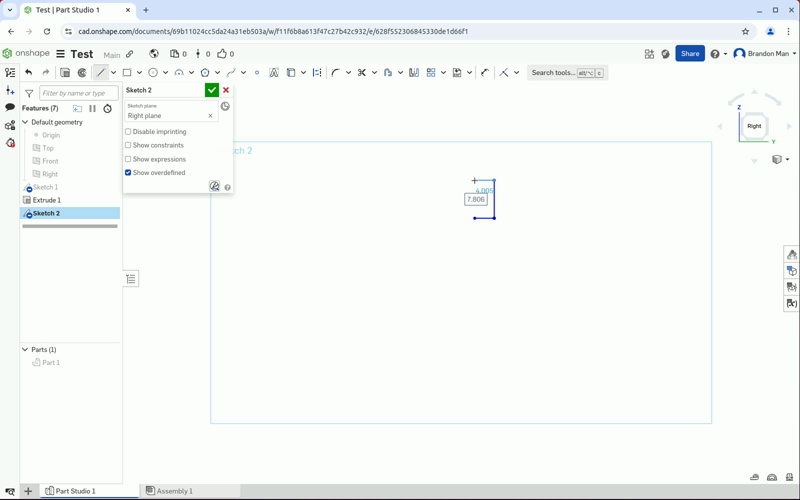
key_up(shift)
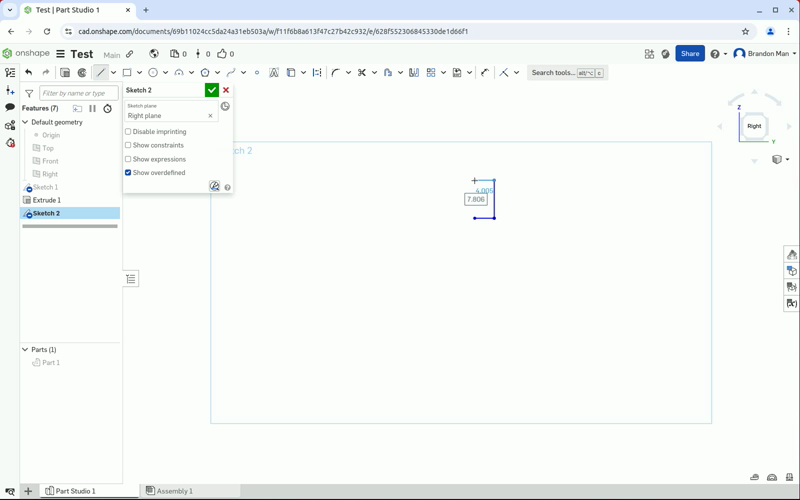
key_down(shift)
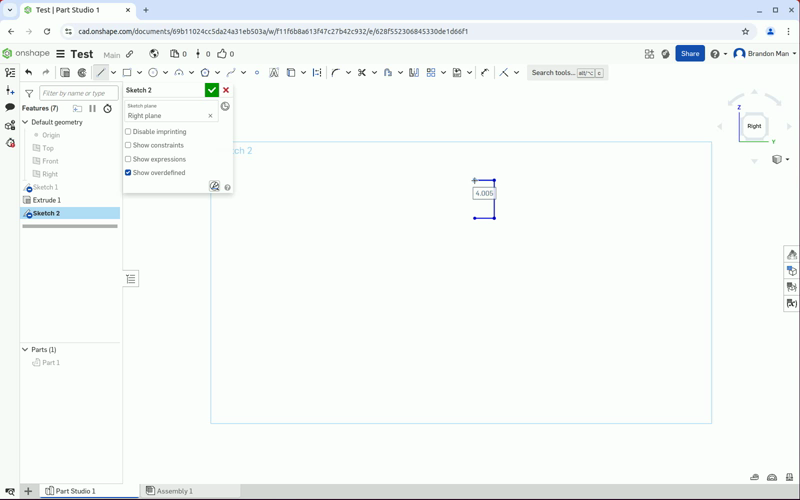
mouse_move(504, 180)
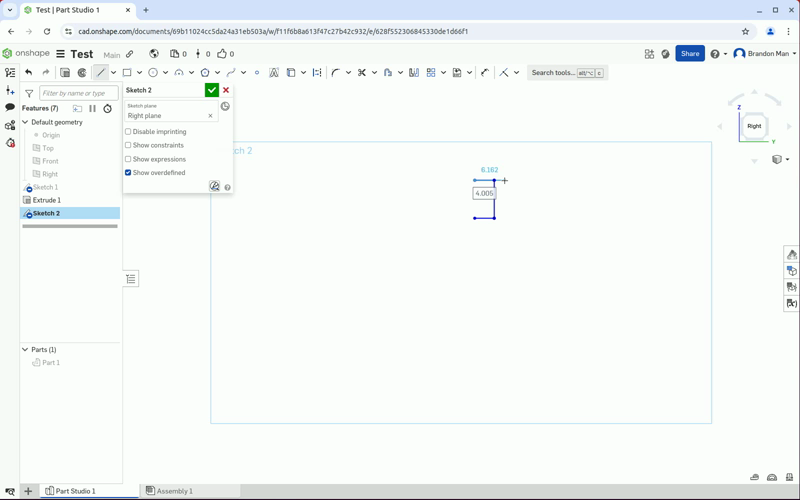
mouse_move(474, 199)
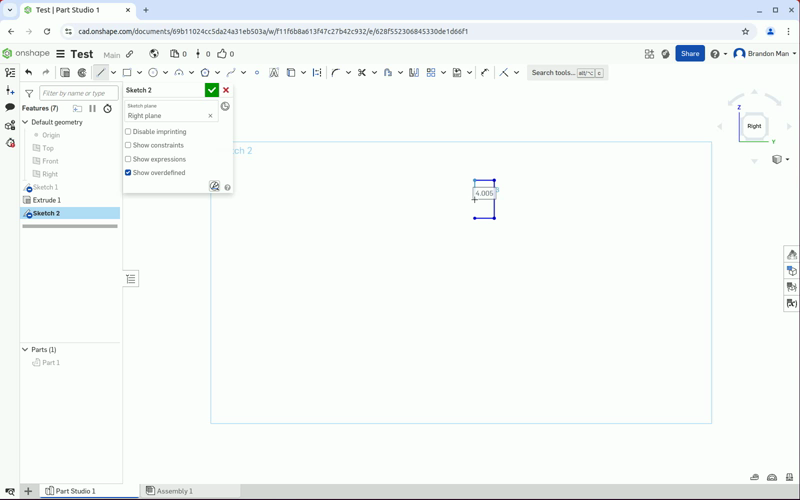
click(474, 199)
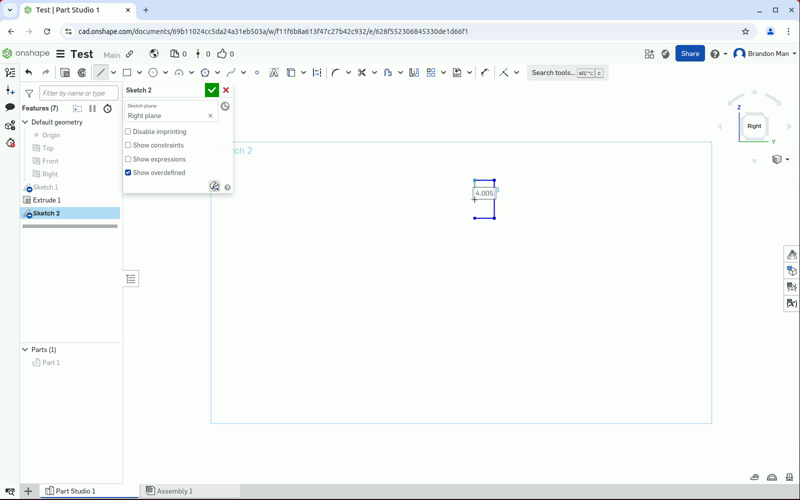
key_up(shift)
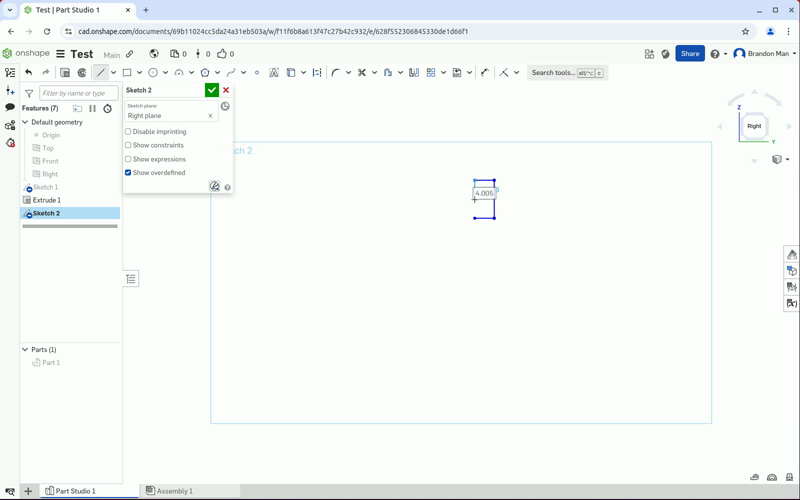
mouse_move(504, 199)
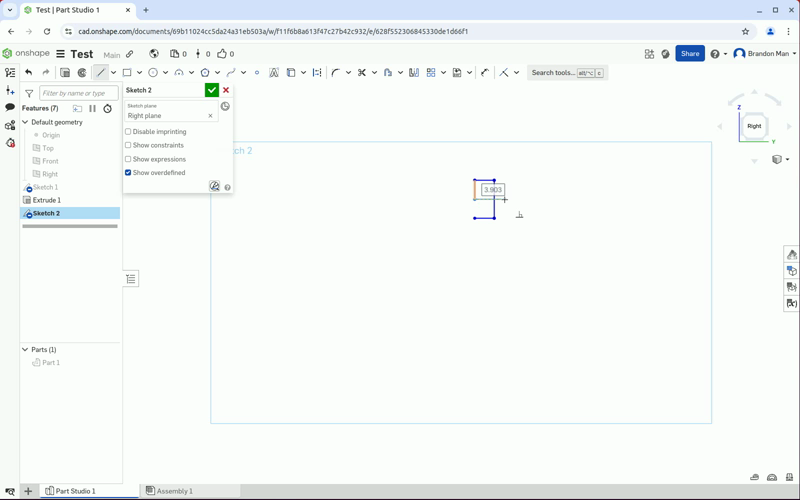
key_down(shift)
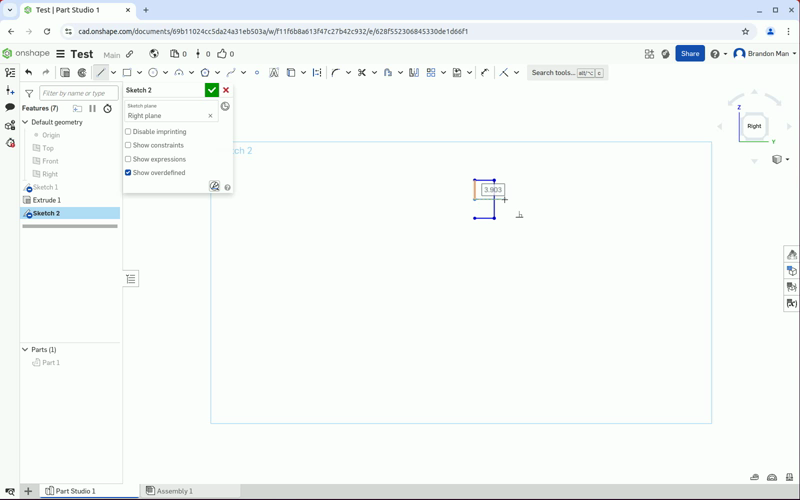
mouse_move(474, 218)
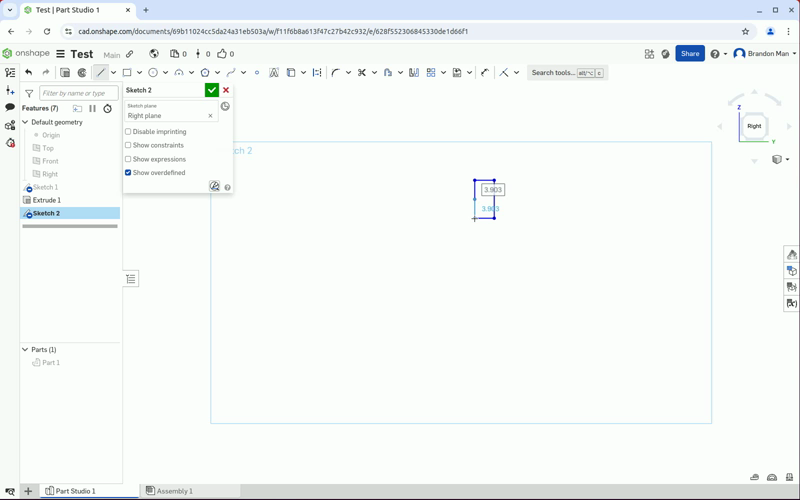
key_up(shift)
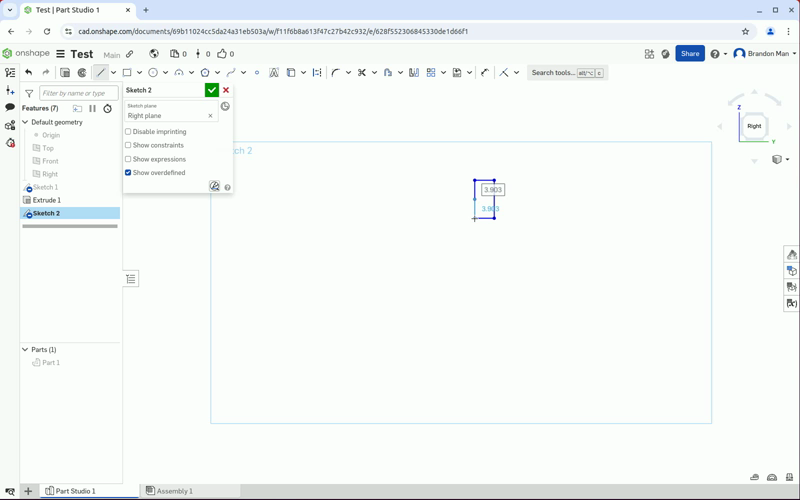
click(474, 218)
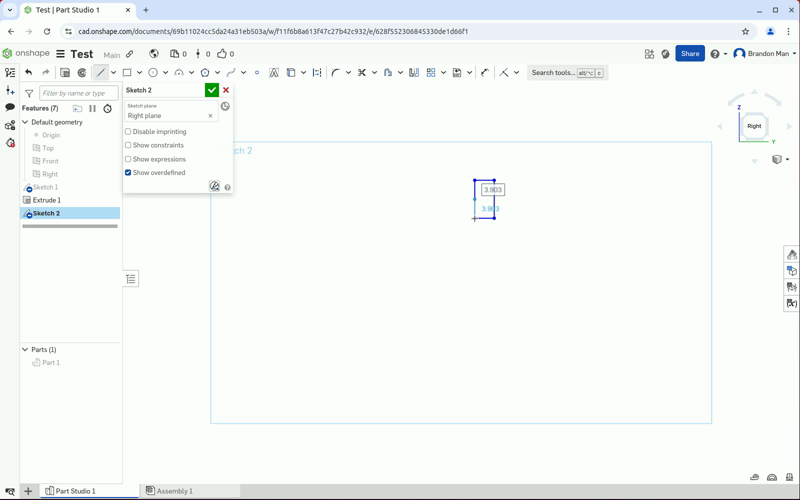
key(esc)
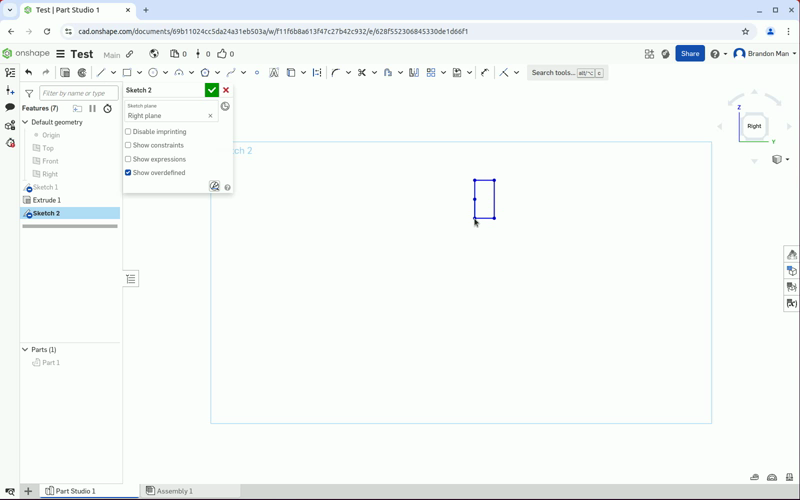
mouse_move(491, 206)
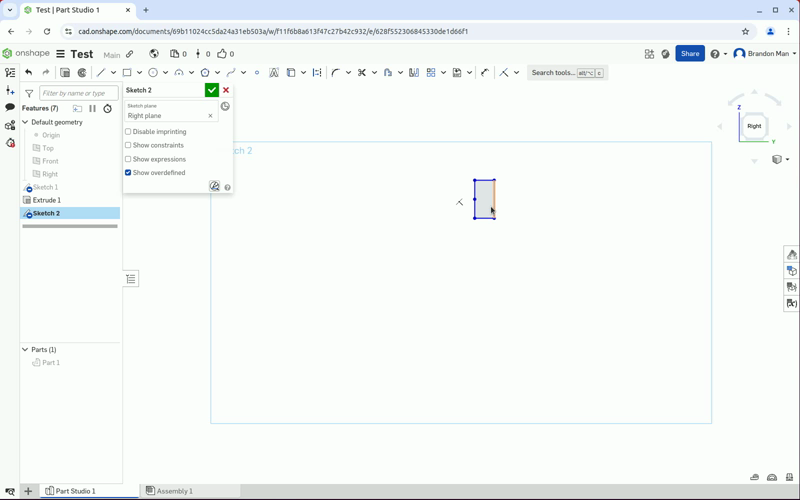
scroll(6)
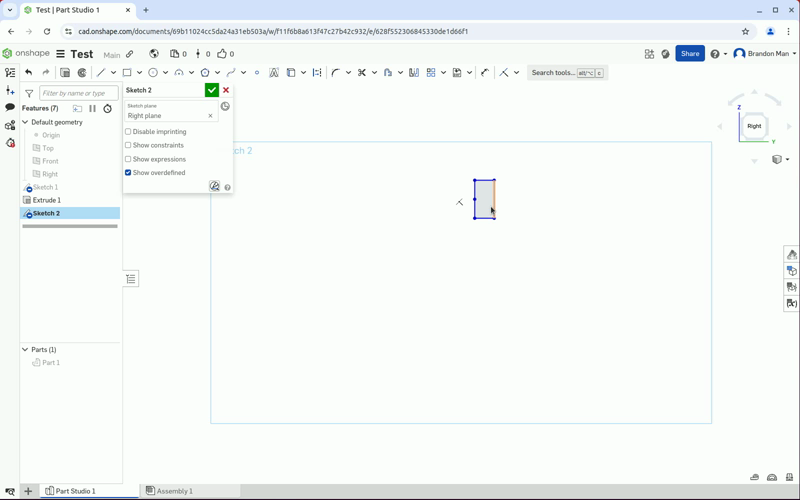
scroll(6)
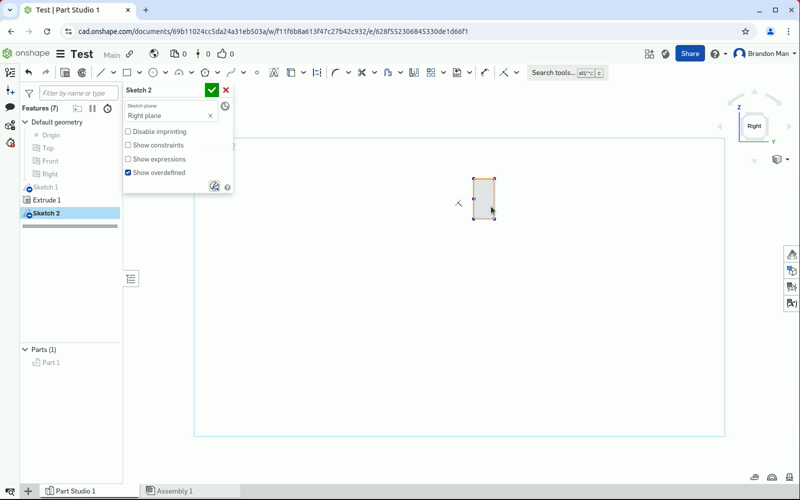
scroll(6)
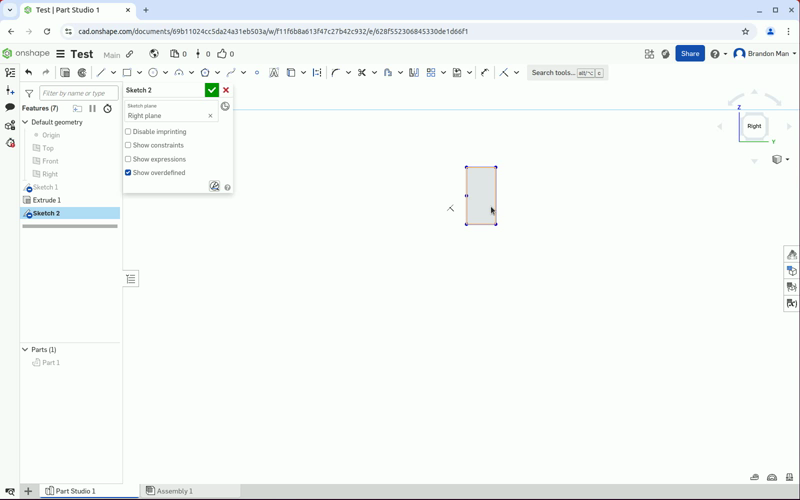
scroll(6)
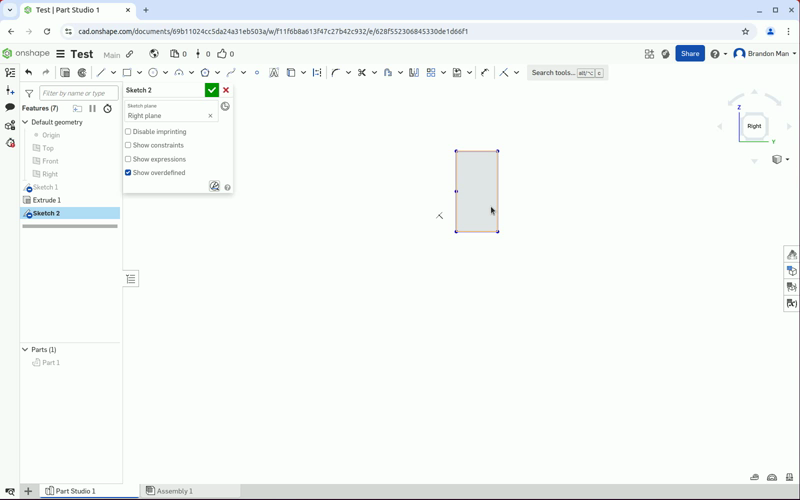
scroll(6)
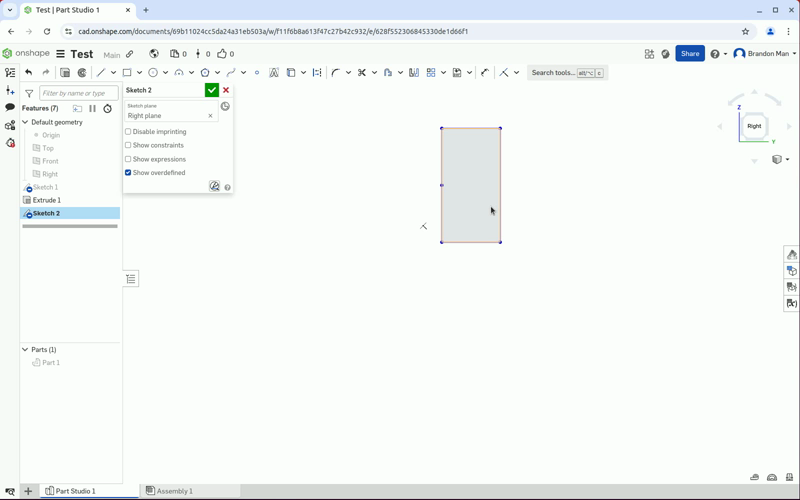
scroll(6)
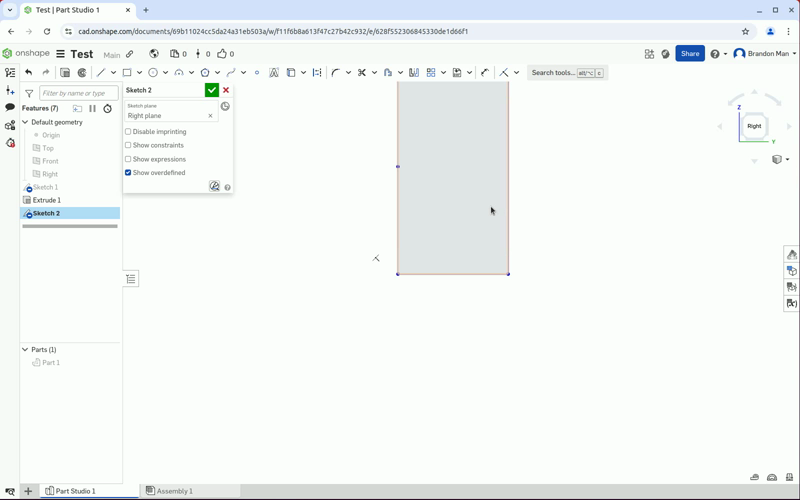
scroll(6)
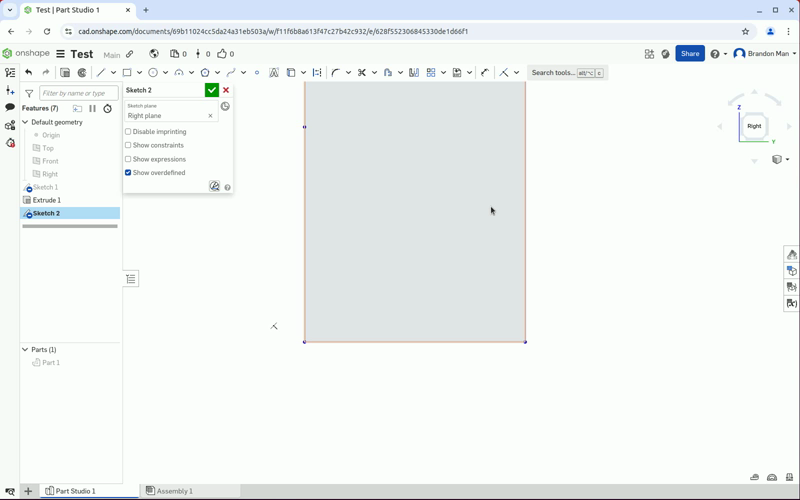
click(491, 206)
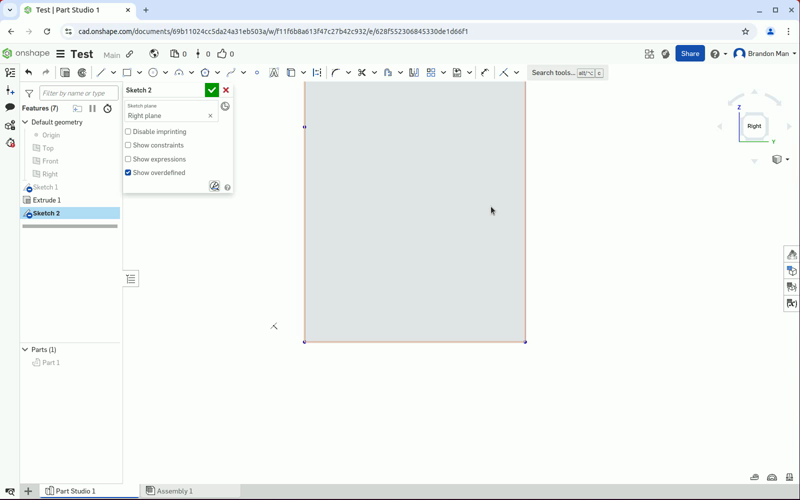
scroll(-6)
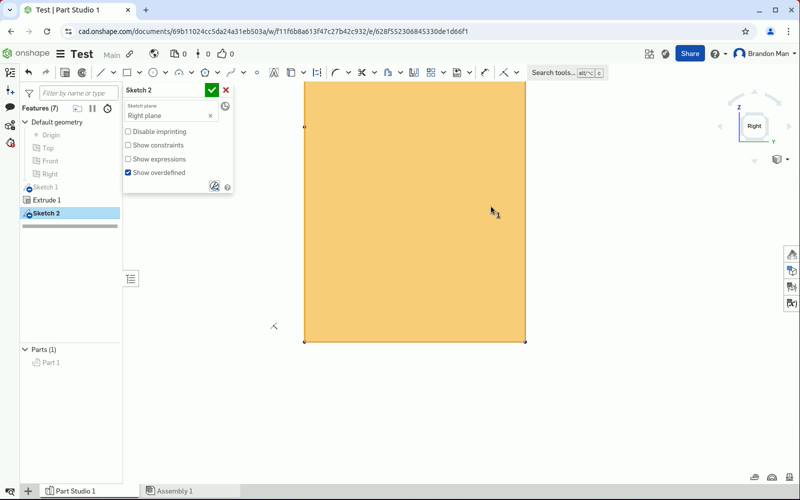
scroll(-6)
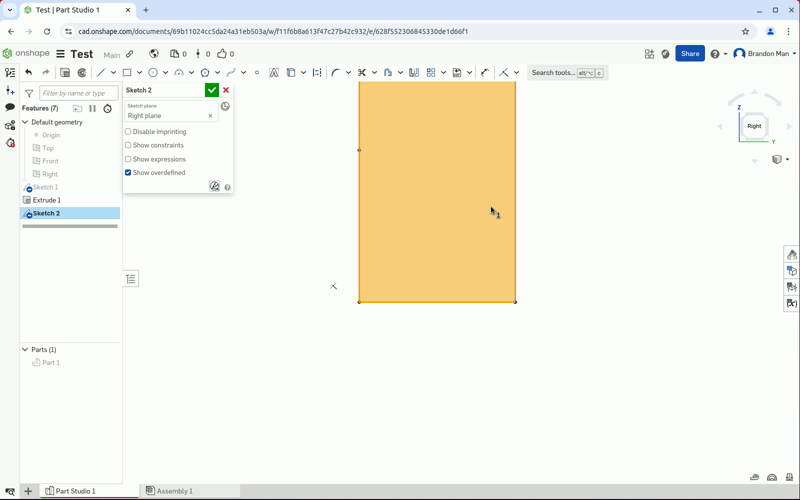
scroll(-6)
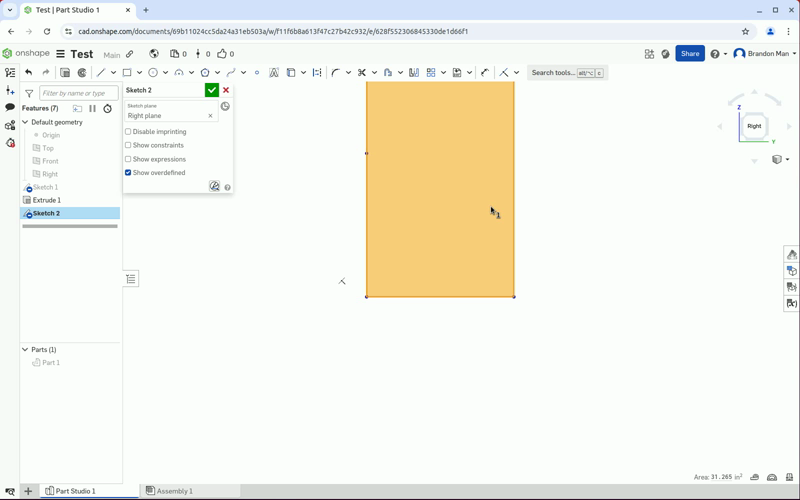
scroll(-6)
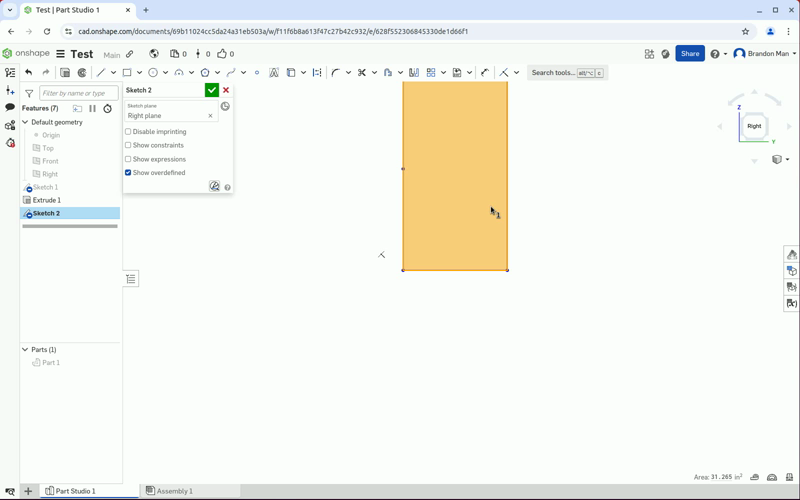
scroll(-6)
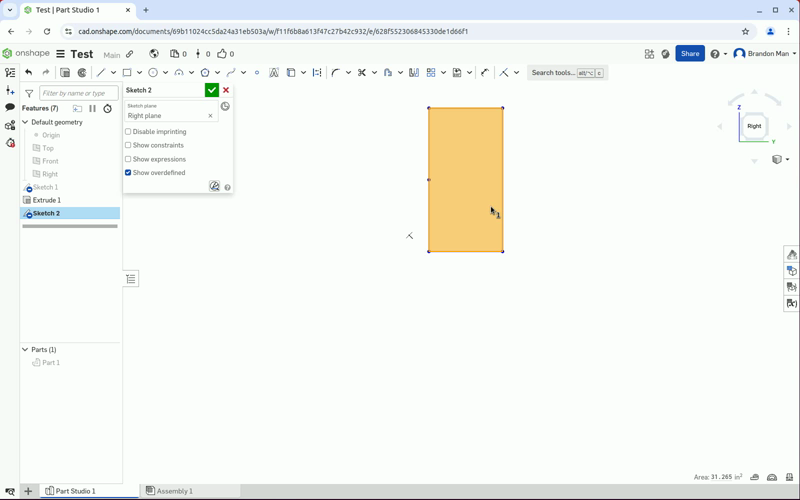
scroll(-6)
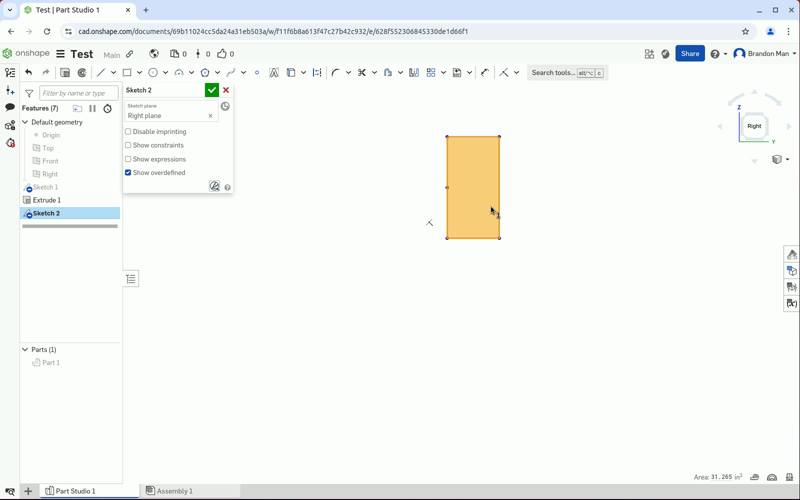
scroll(-6)
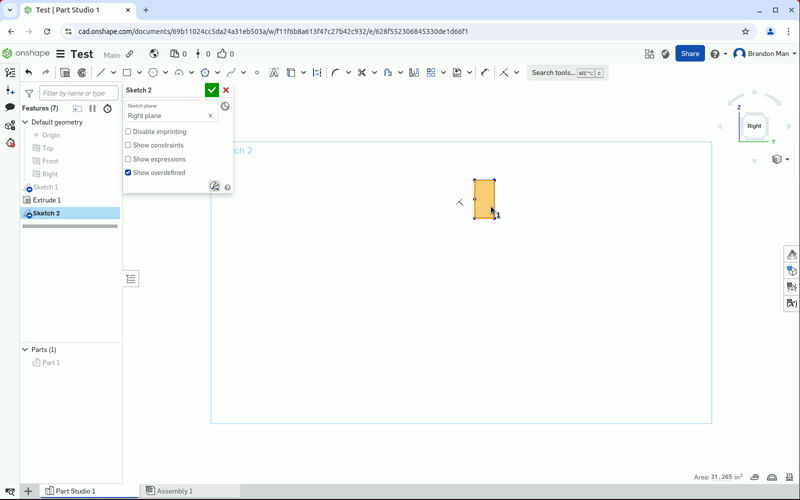
mouse_move(73, 352)
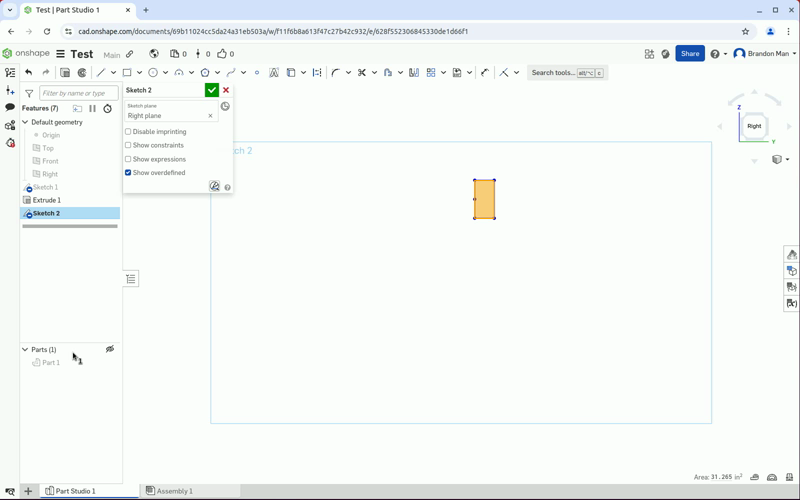
key(shift+y)
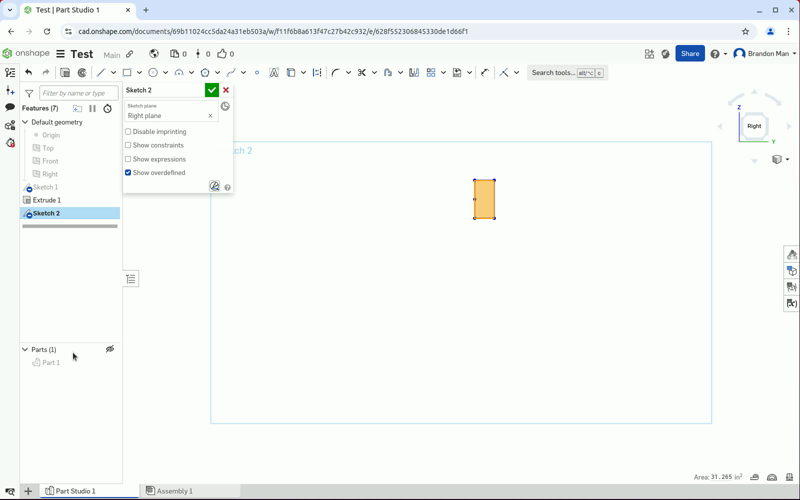
key(shift+e)
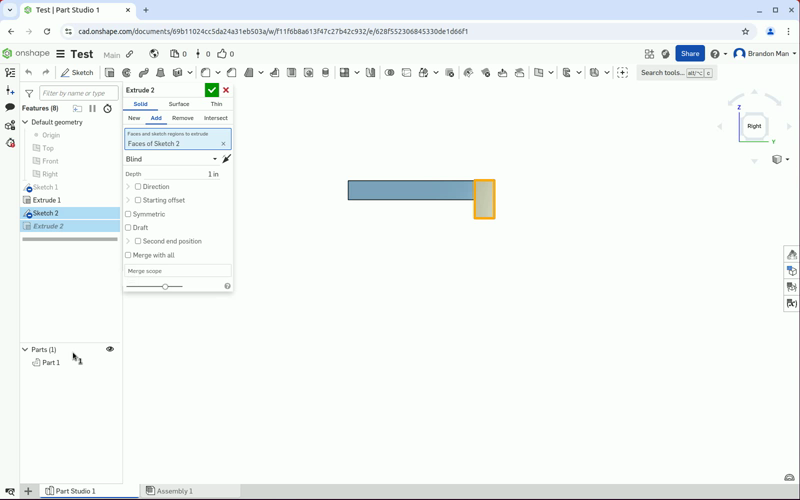
mouse_move(143, 106)
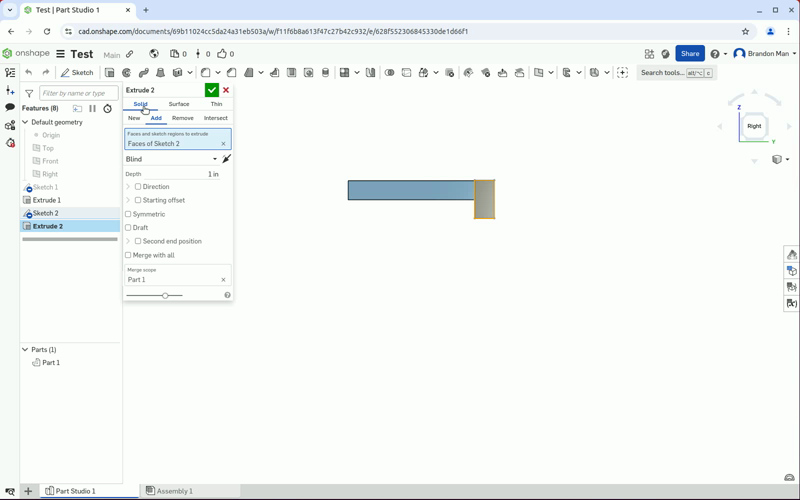
click(143, 106)
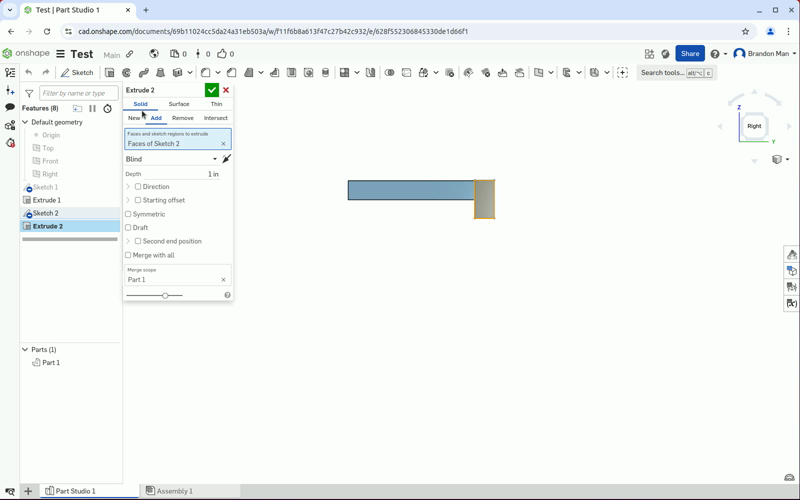
mouse_move(137, 120)
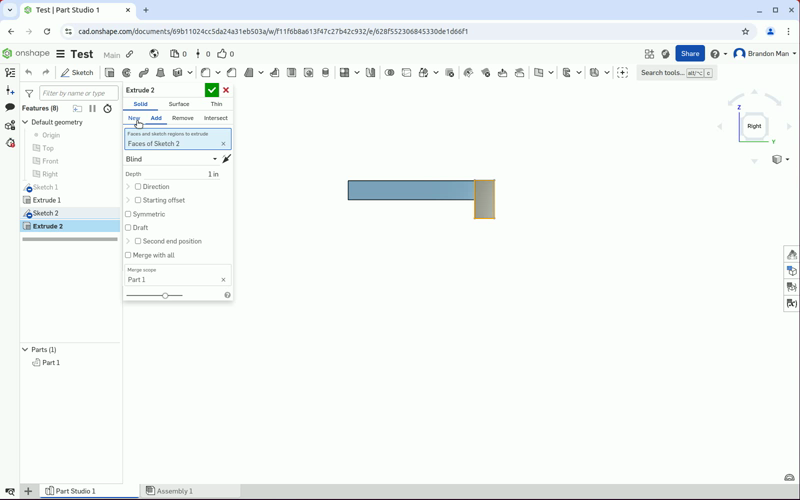
click(137, 120)
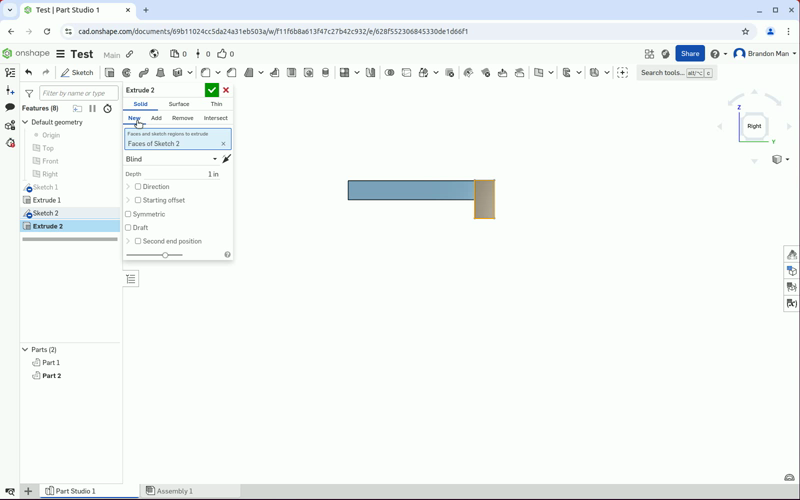
key(tab, 4)
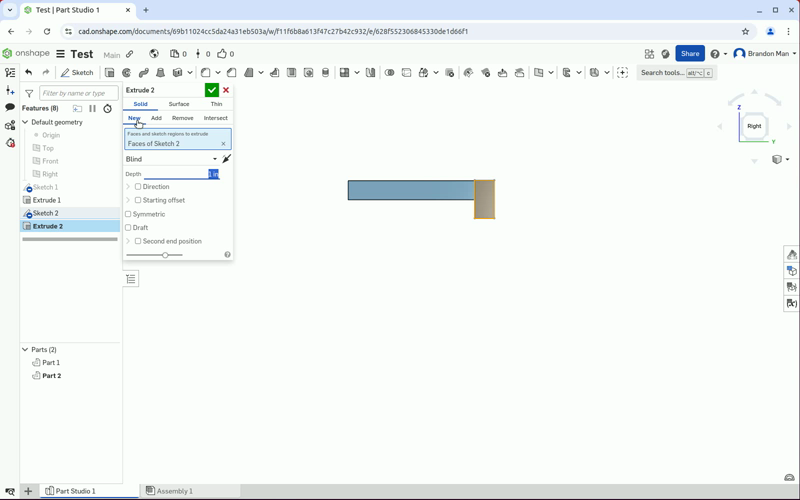
text(9.147)
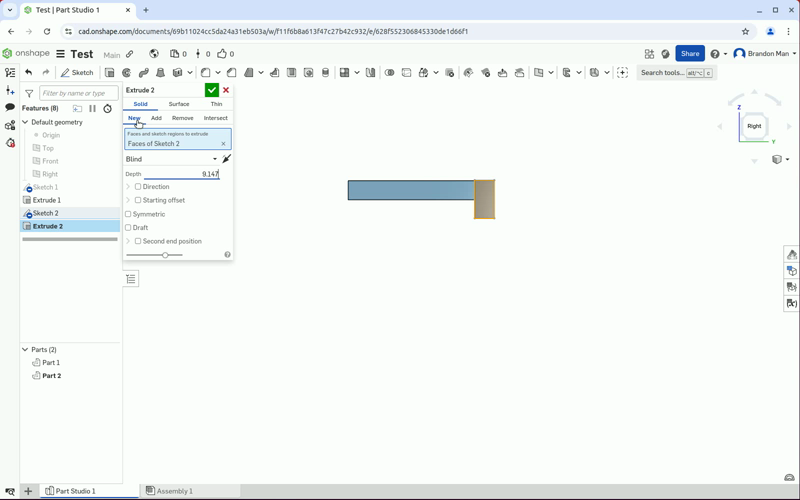
key(enter)
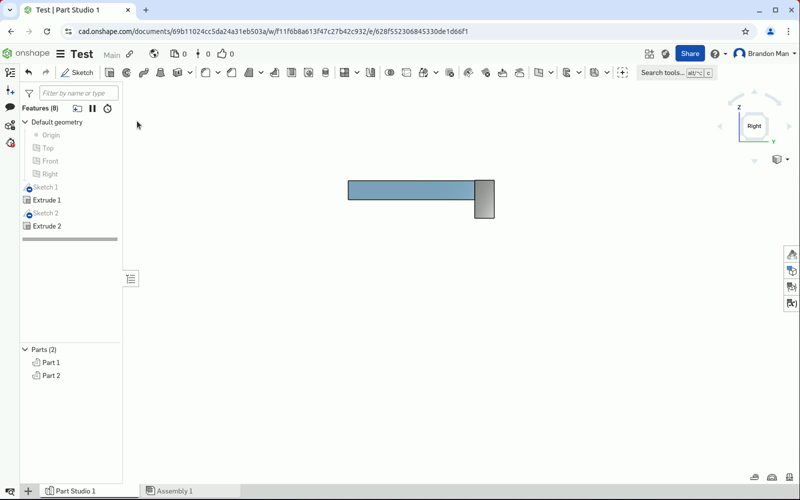
key(shift+h)
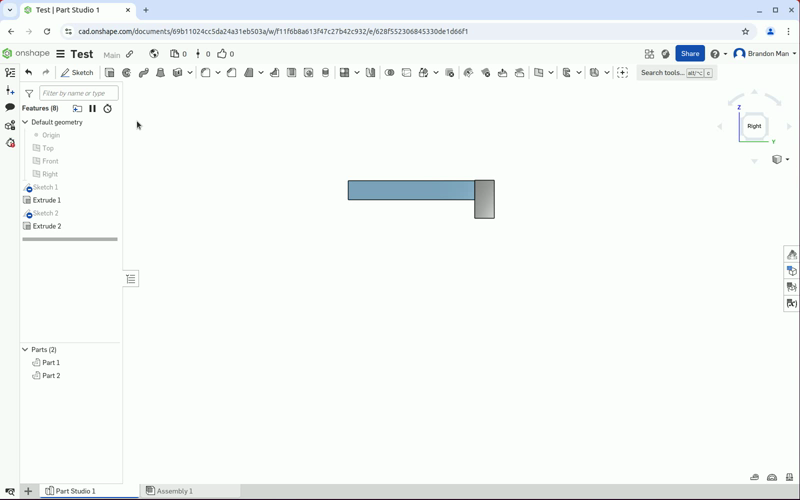
key(shift+h)
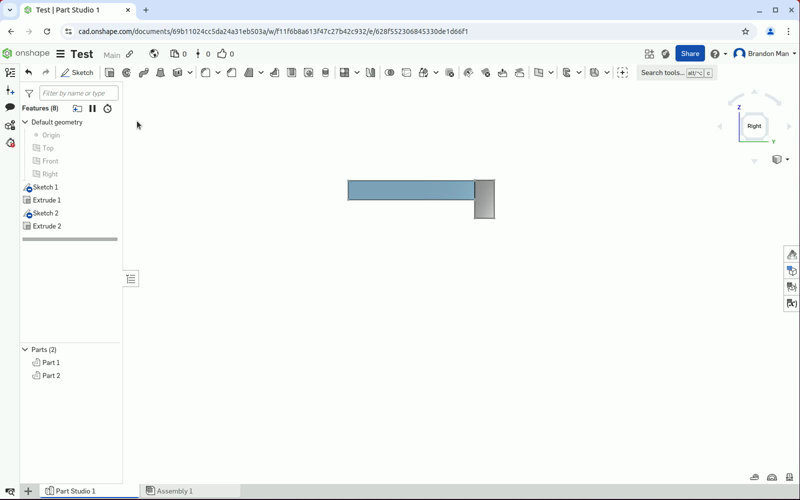
key(shift+7)
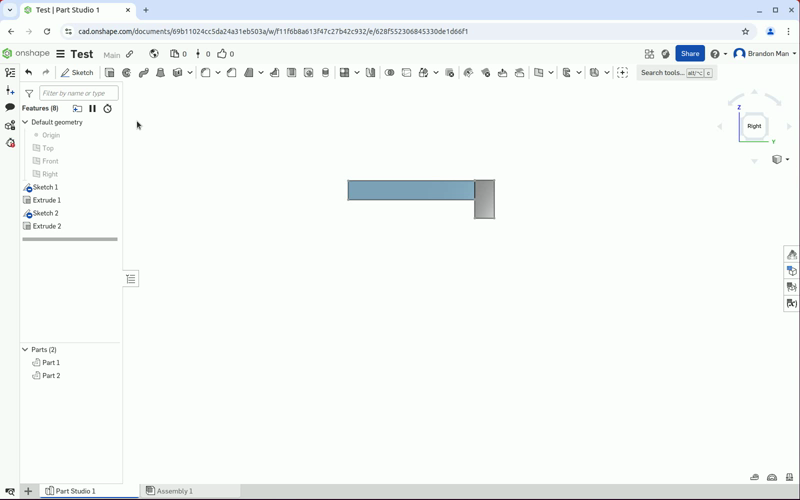
key(right, 2)
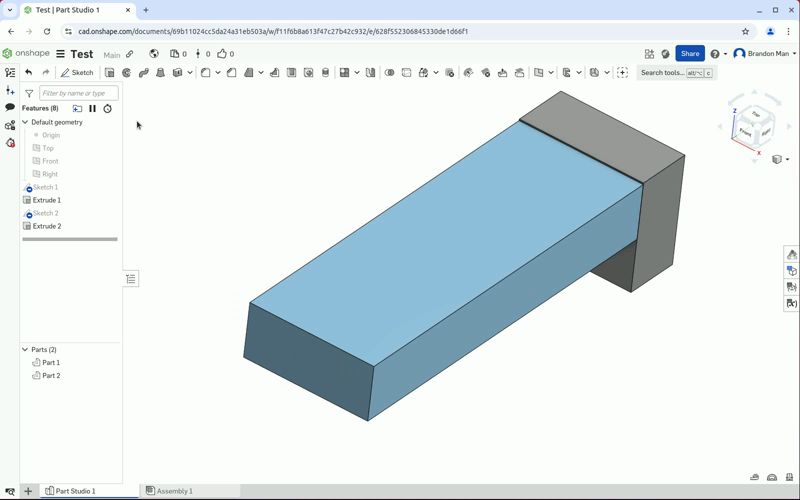
key(down, 2)
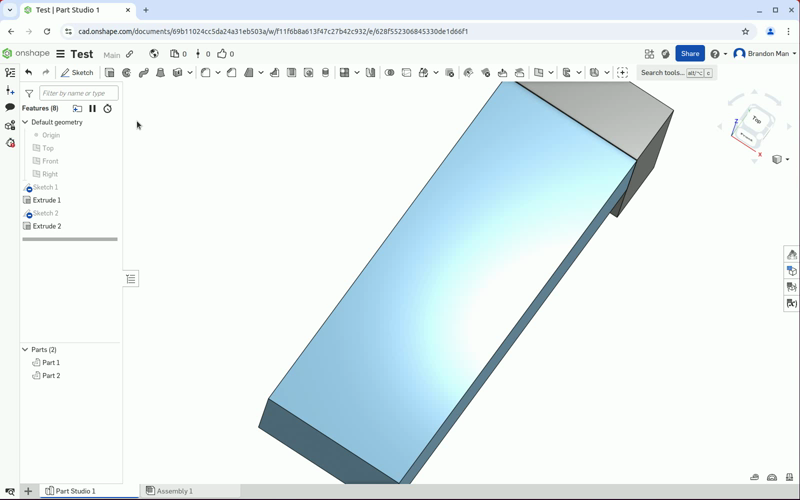
key(up, 2)
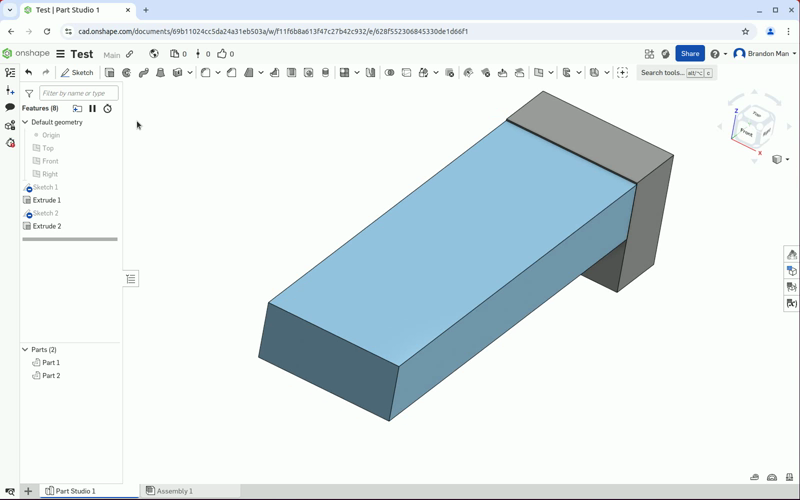
key(left, 2)
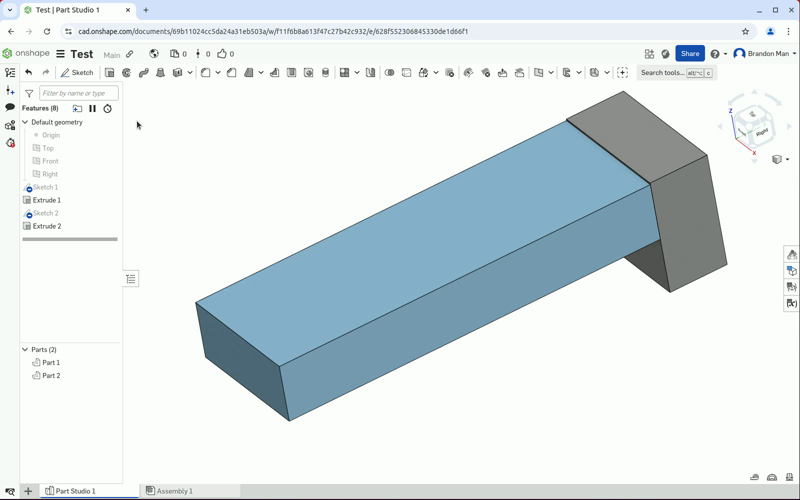
mouse_move(73, 189)
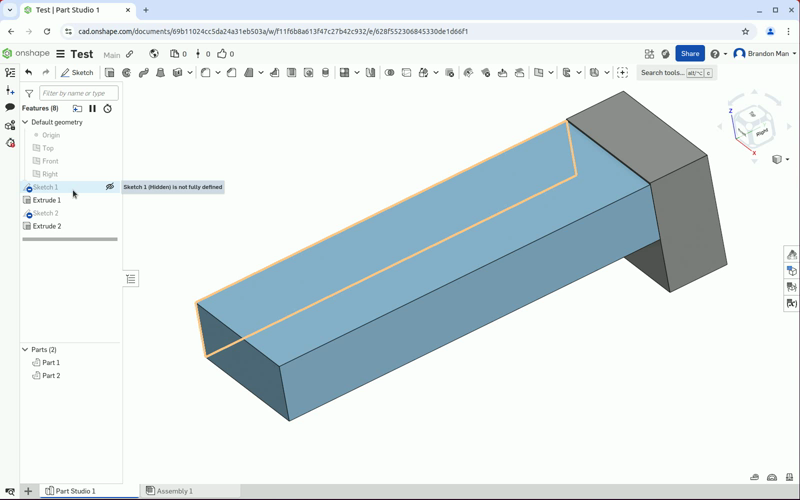
click(73, 189)